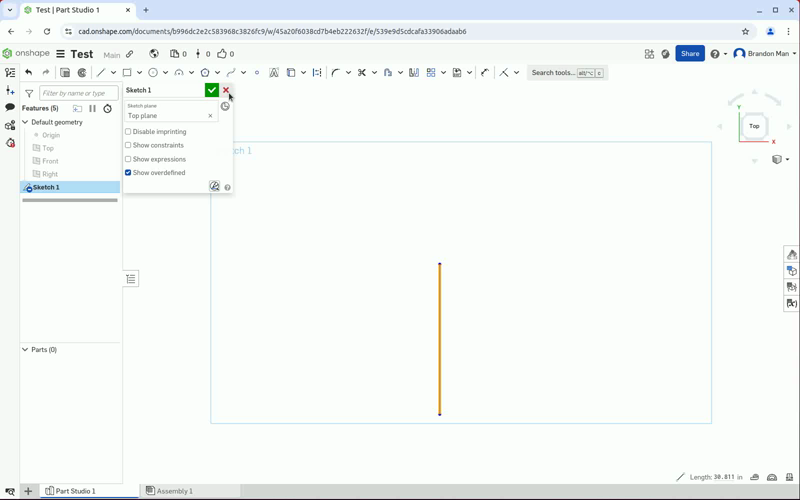
key(shift+h)
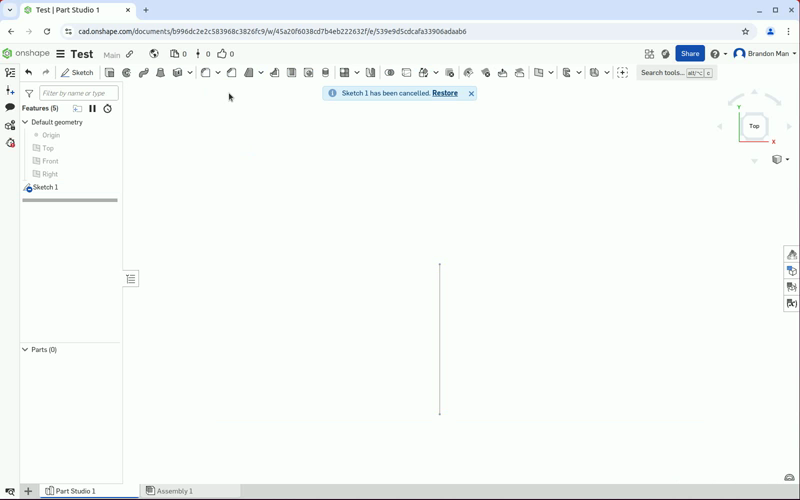
key(shift+s)
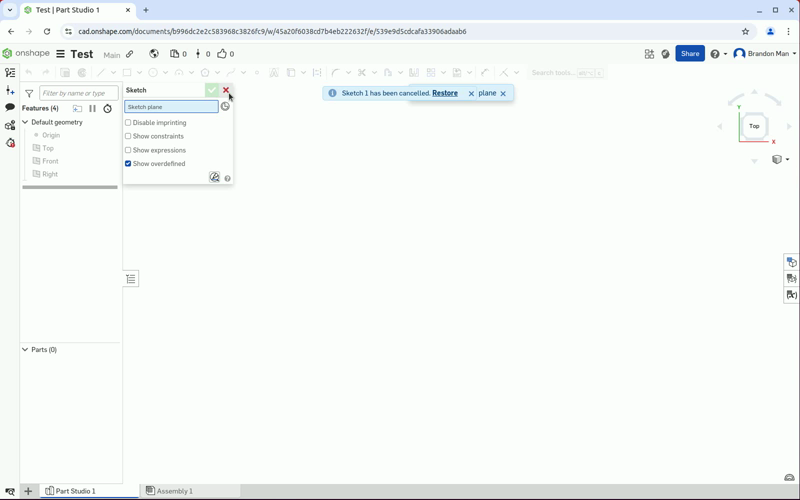
mouse_move(73, 150)
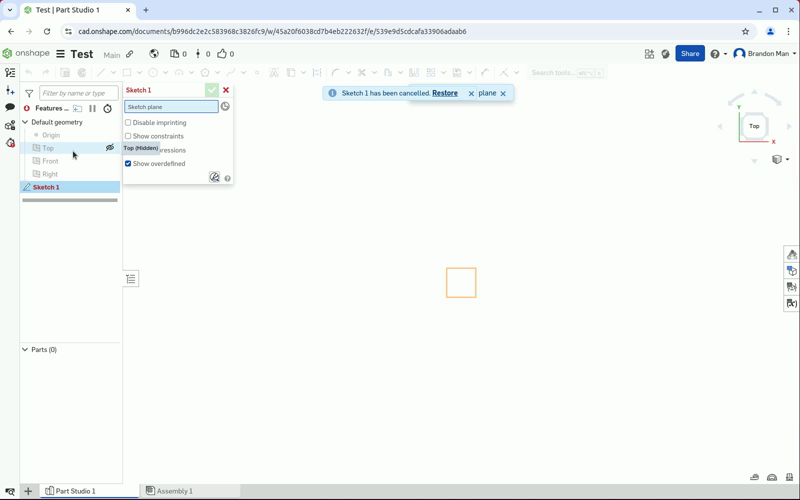
click(73, 150)
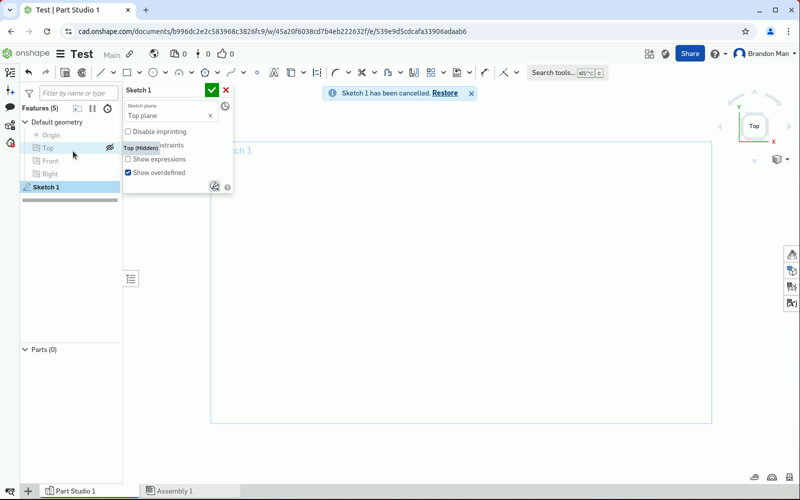
mouse_move(73, 352)
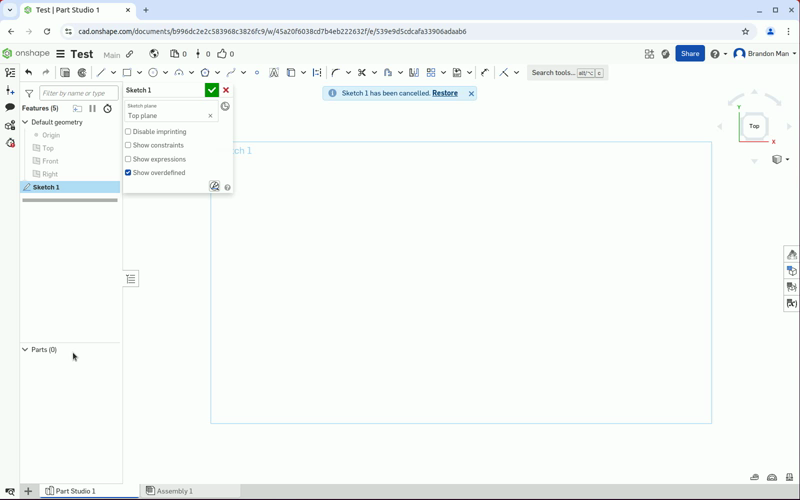
key(y)
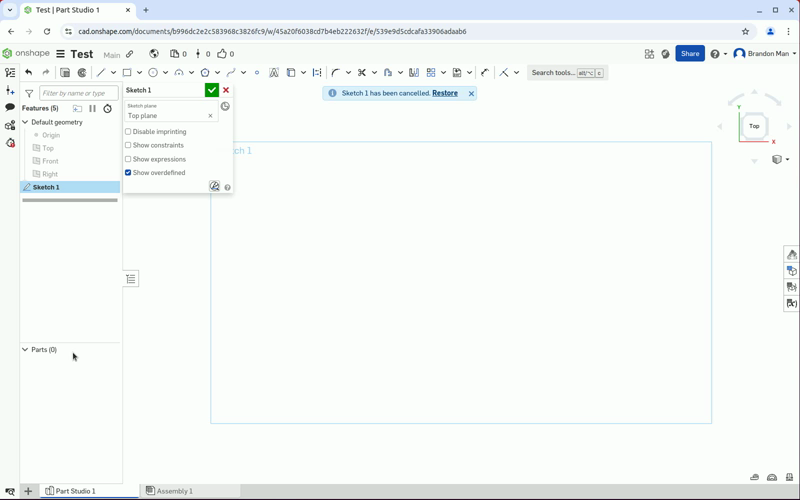
key(l)
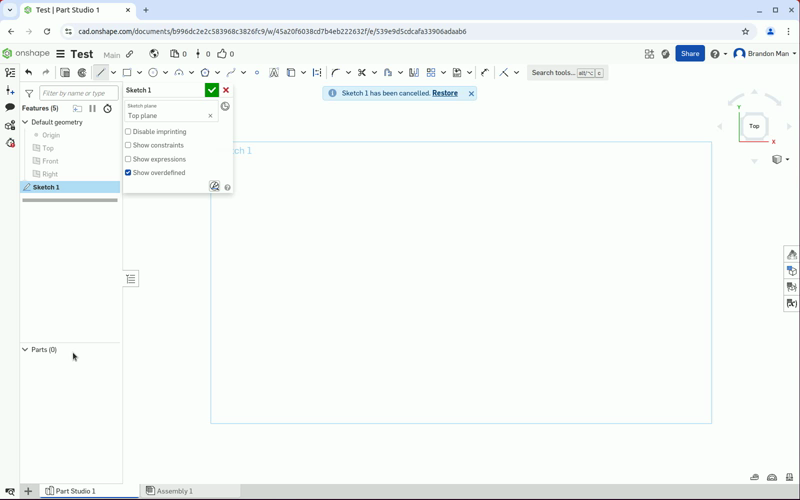
key_down(shift)
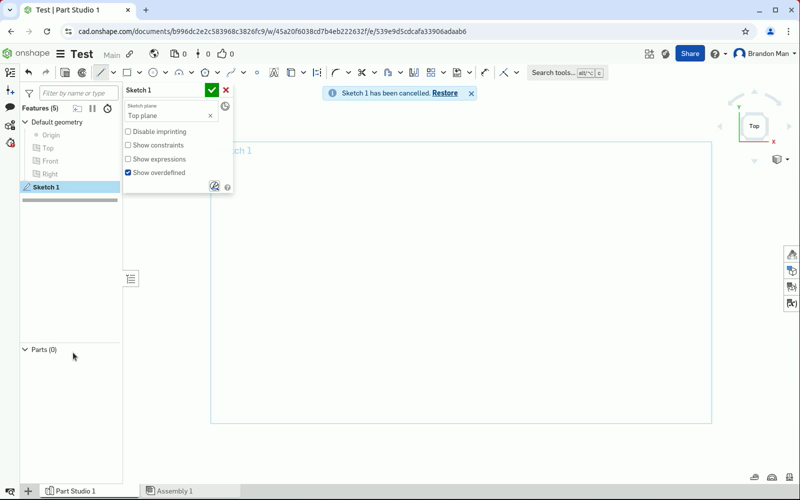
mouse_move(361, 382)
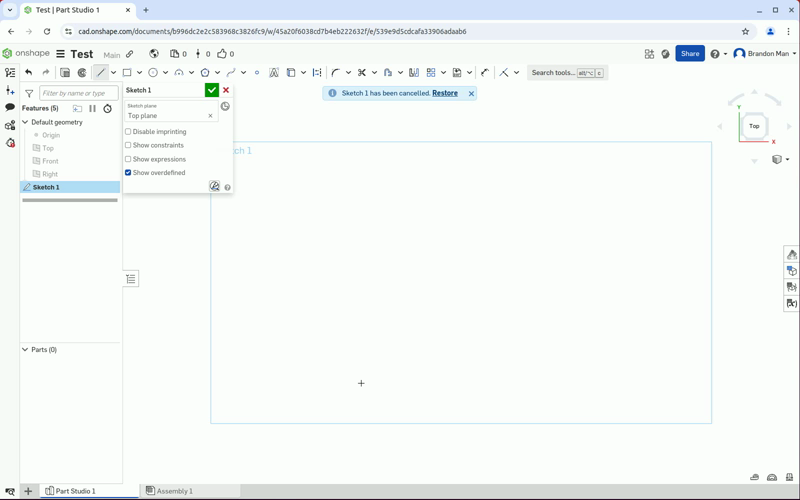
click(361, 382)
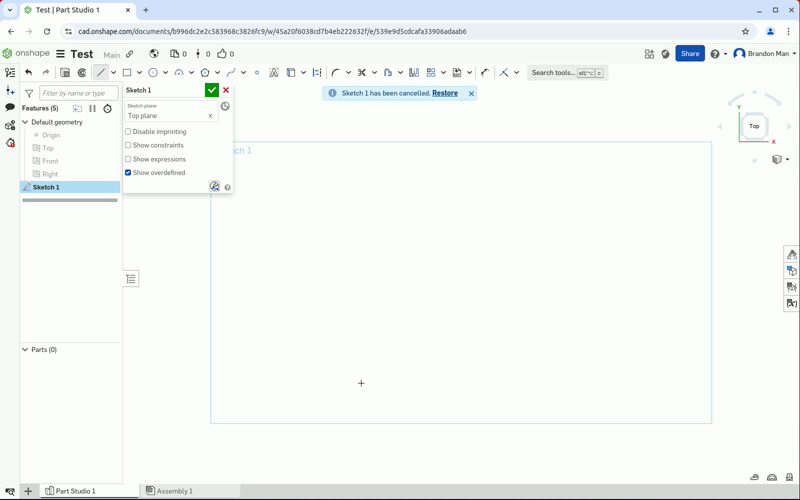
key_up(shift)
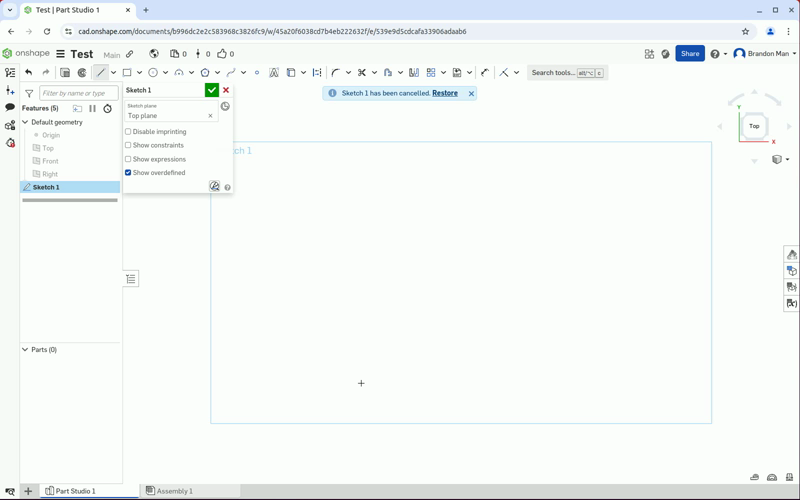
key_down(shift)
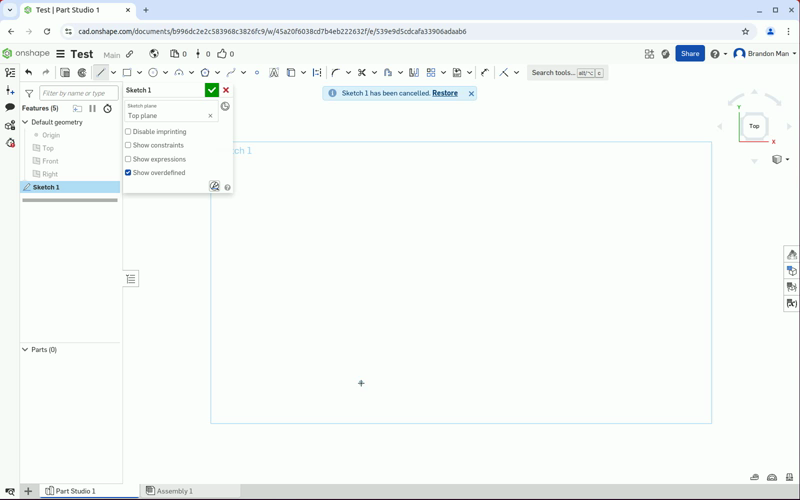
mouse_move(559, 382)
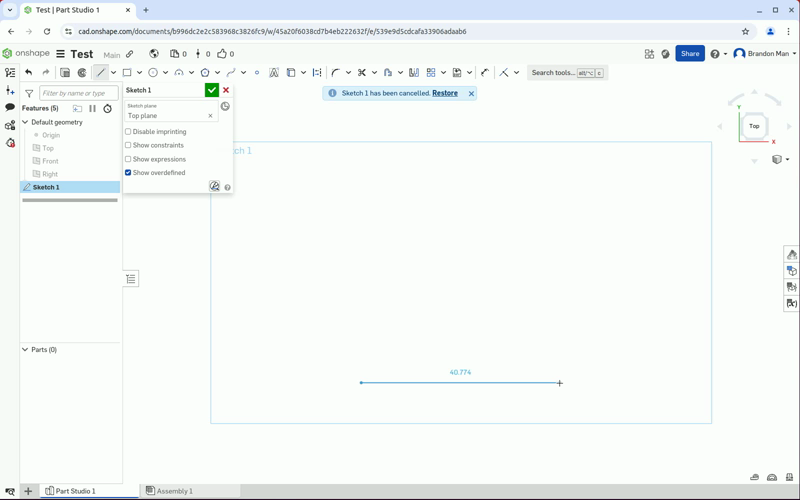
click(559, 382)
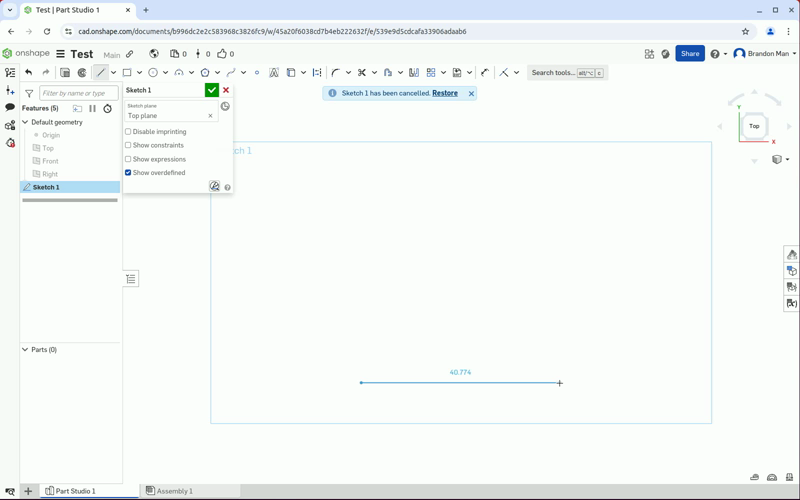
key_up(shift)
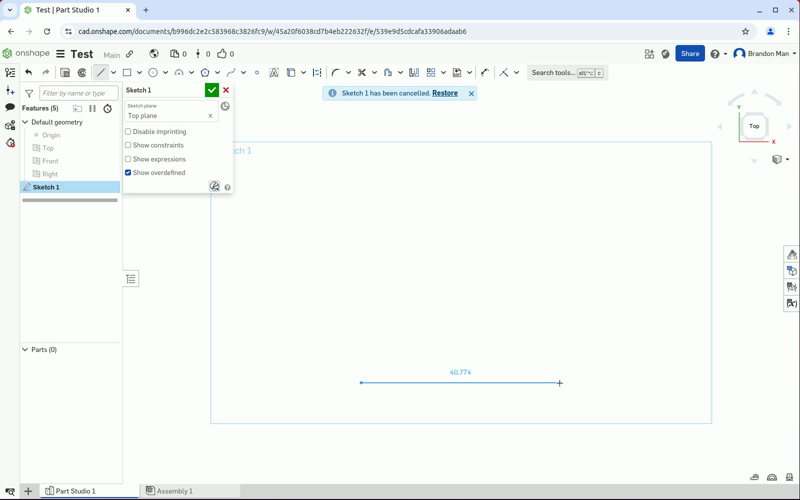
key_down(shift)
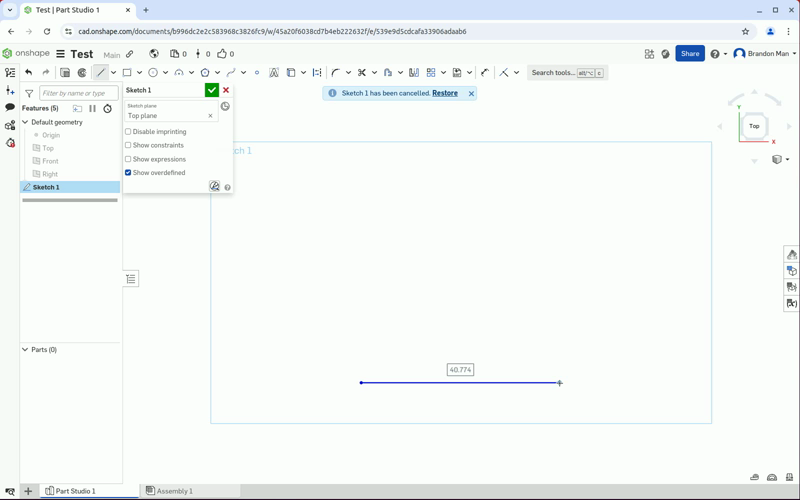
mouse_move(559, 184)
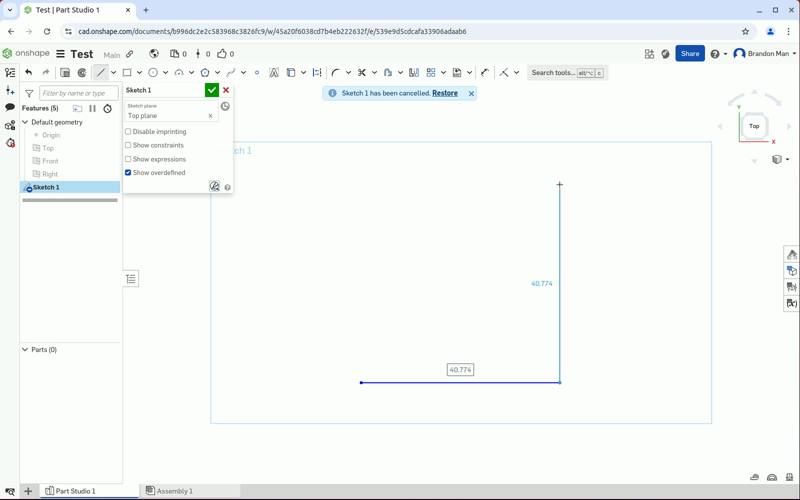
click(559, 184)
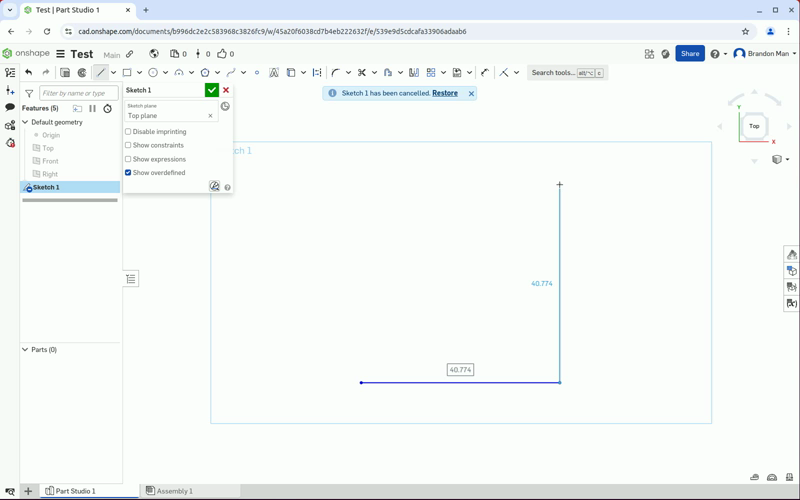
key_up(shift)
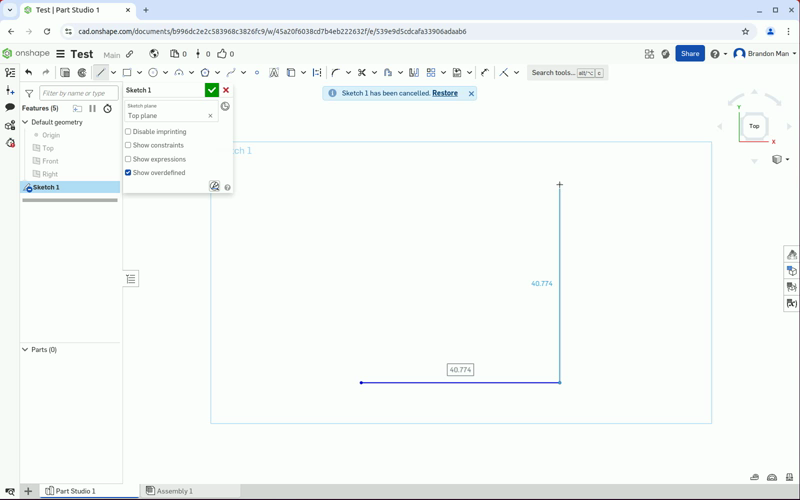
key_down(shift)
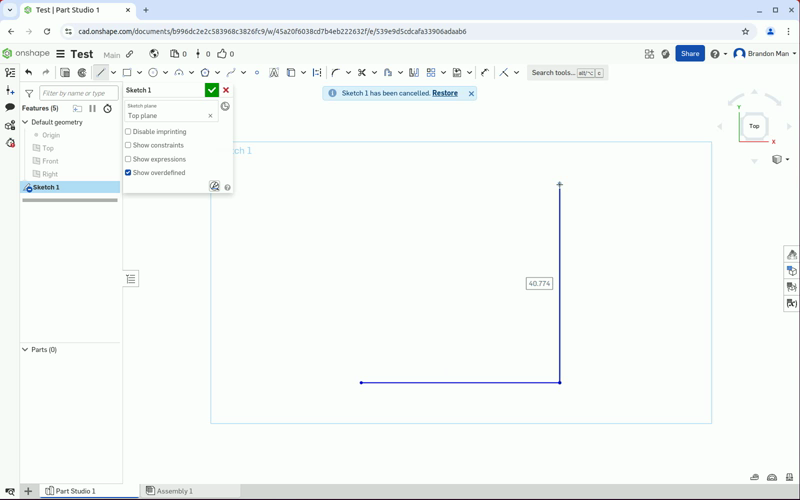
mouse_move(361, 184)
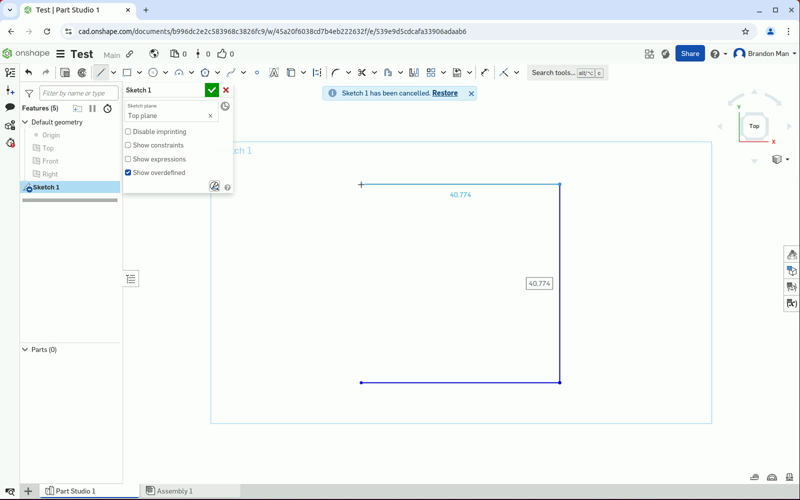
click(361, 184)
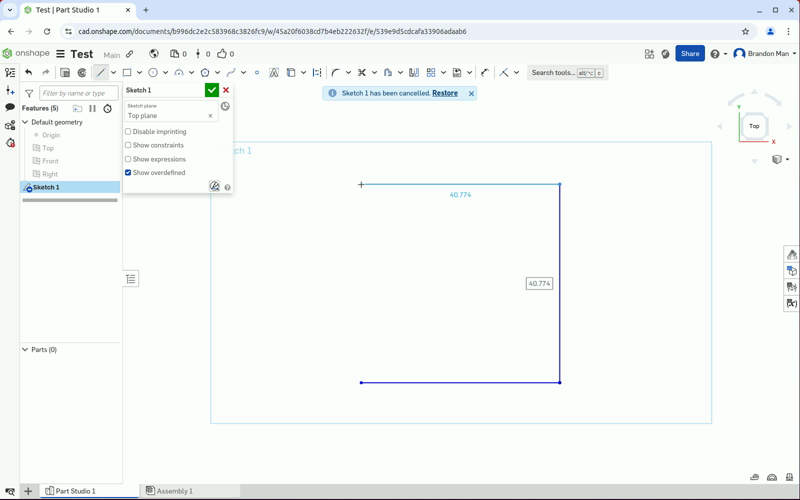
key_up(shift)
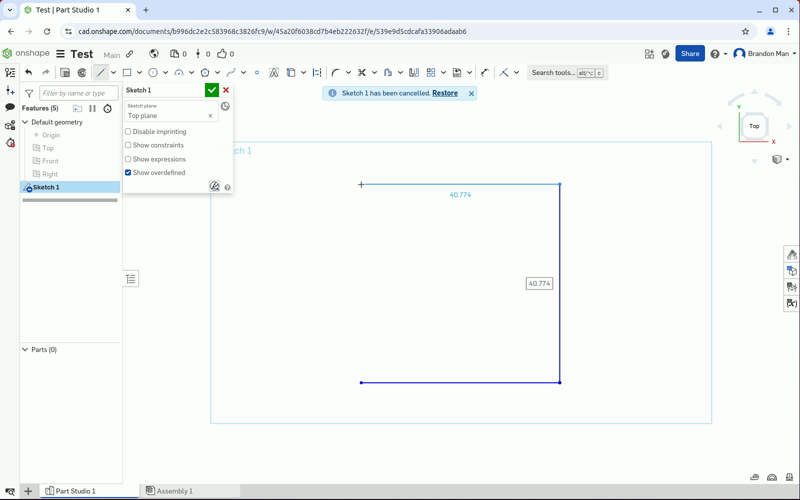
key_down(shift)
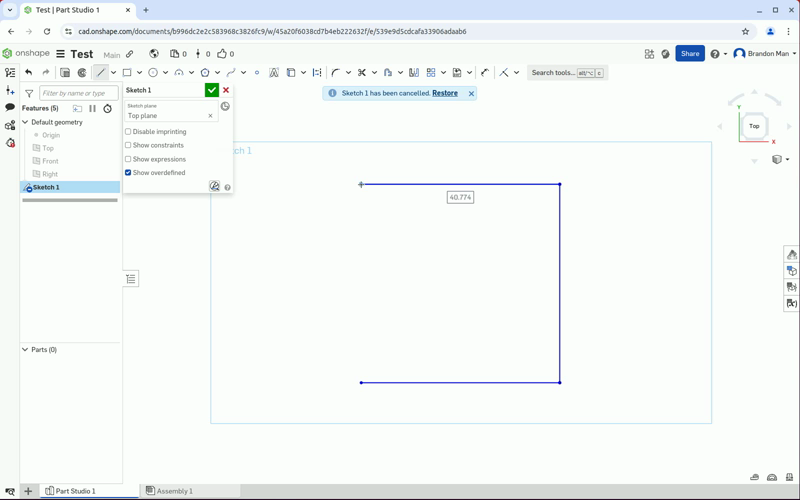
mouse_move(361, 382)
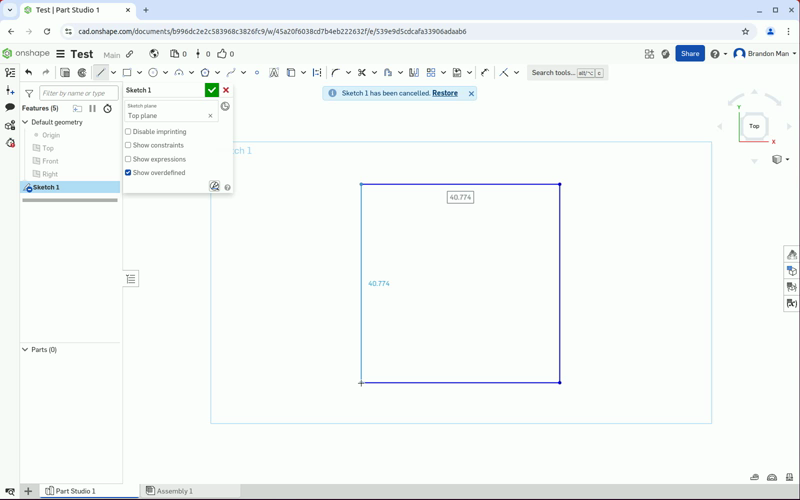
key_up(shift)
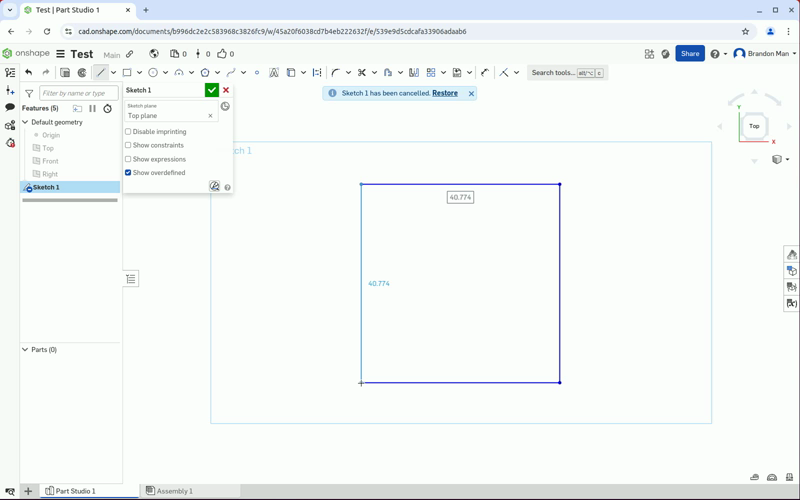
click(361, 382)
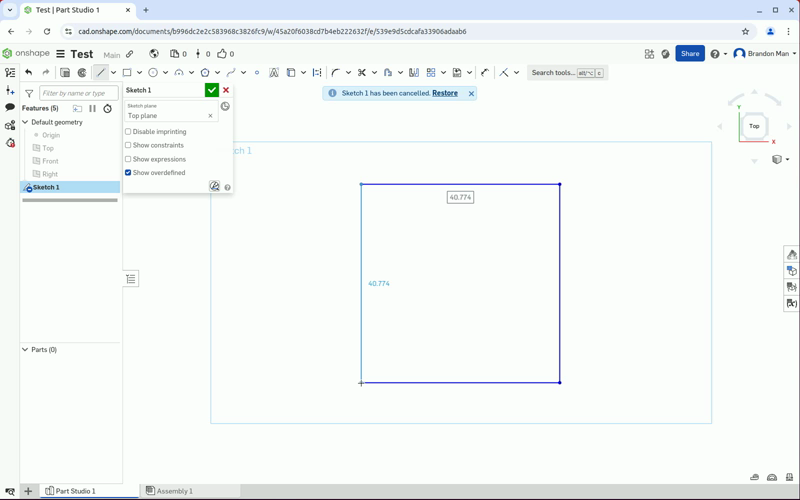
key(esc)
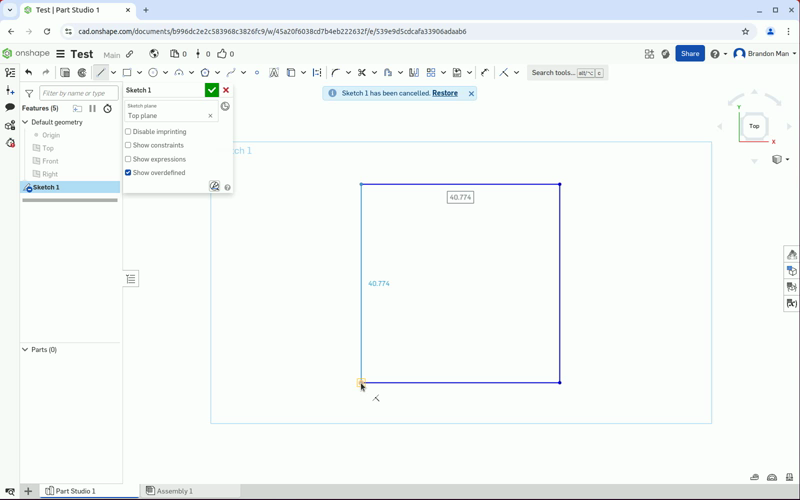
mouse_move(490, 333)
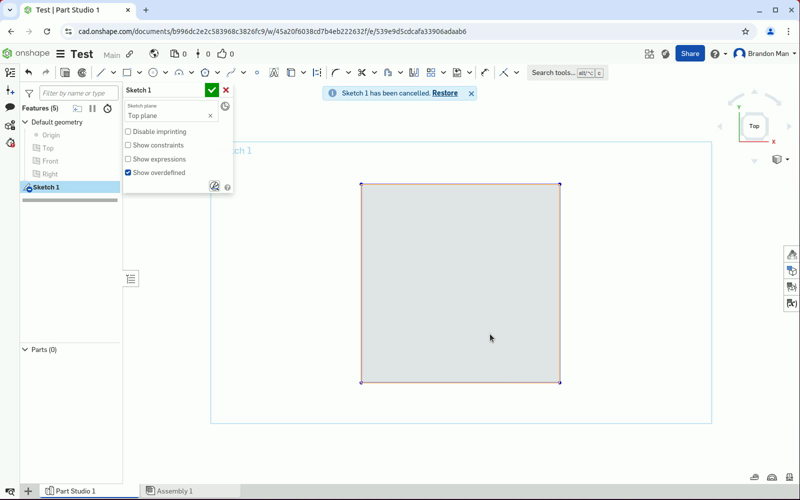
click(490, 333)
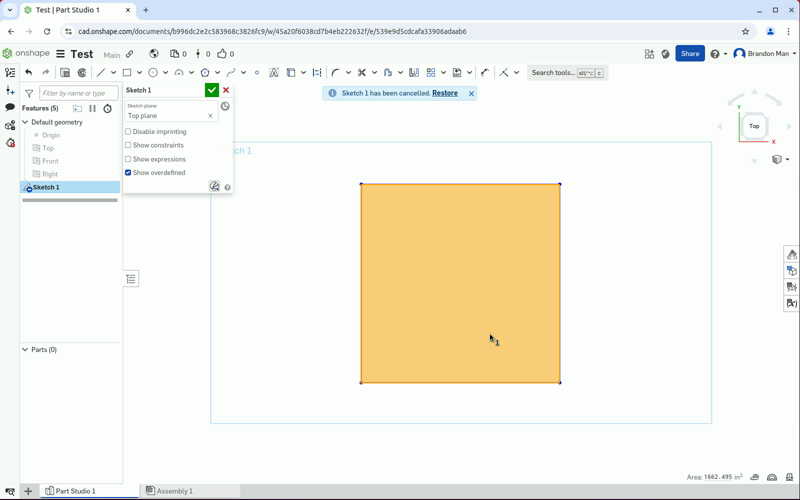
mouse_move(73, 352)
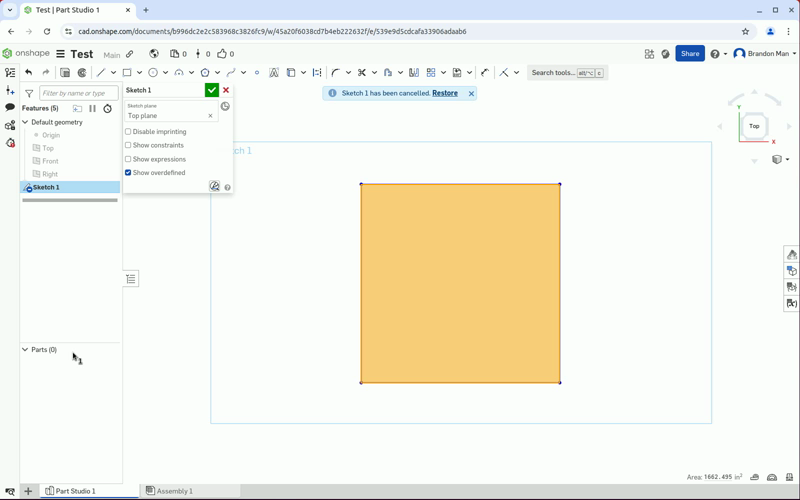
key(shift+y)
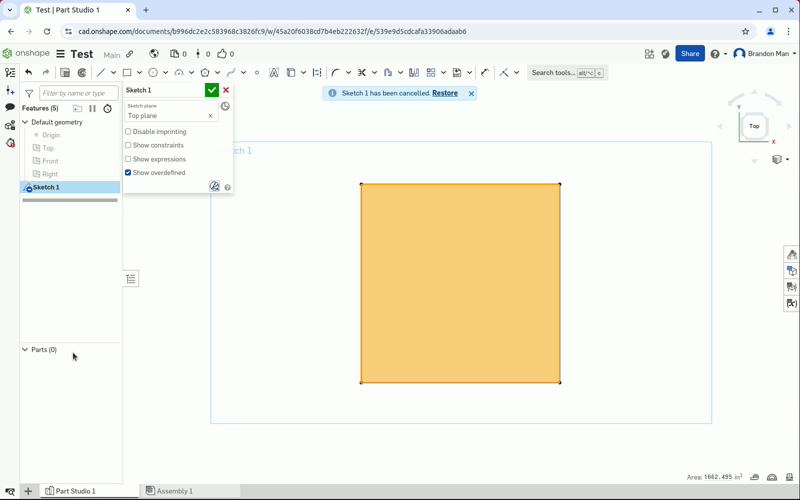
key(shift+e)
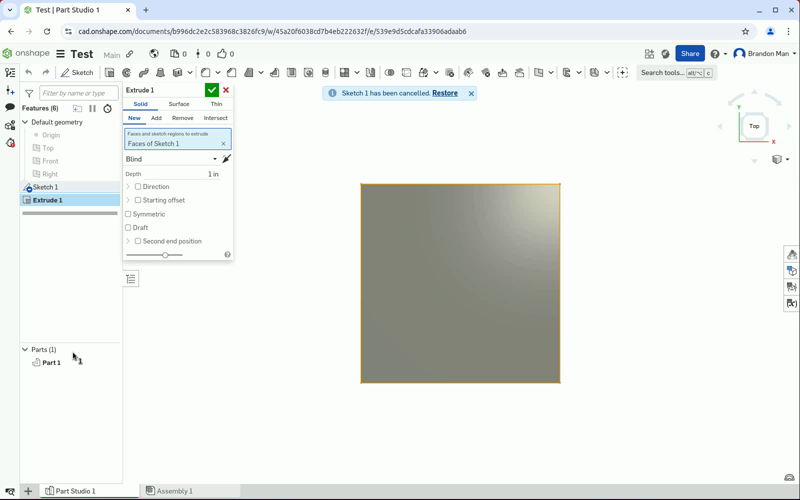
mouse_move(143, 106)
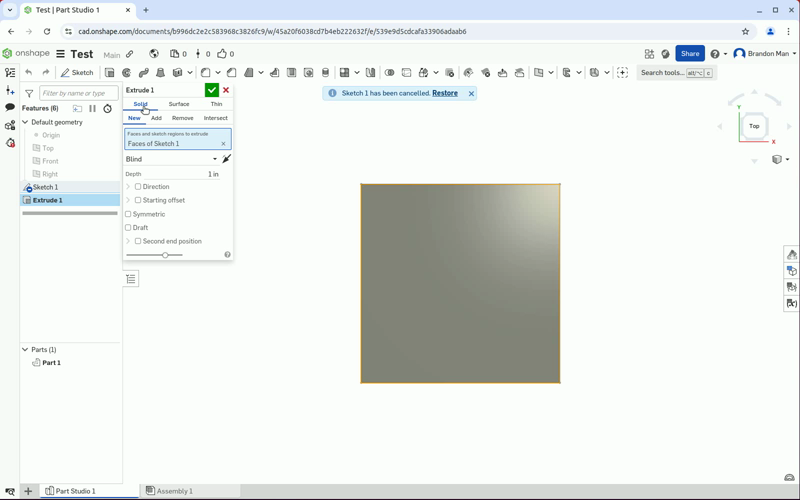
click(143, 106)
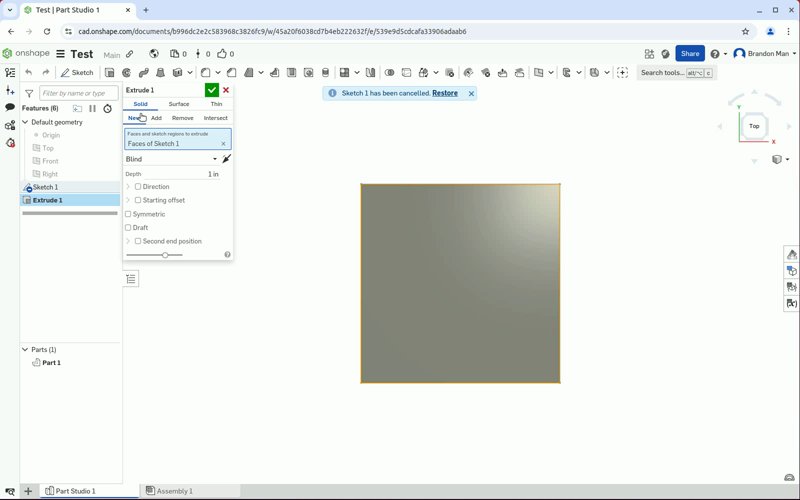
mouse_move(137, 120)
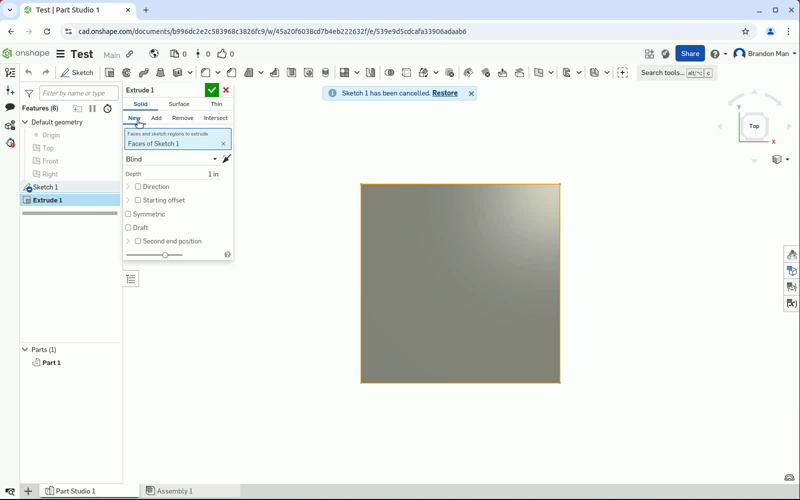
click(137, 120)
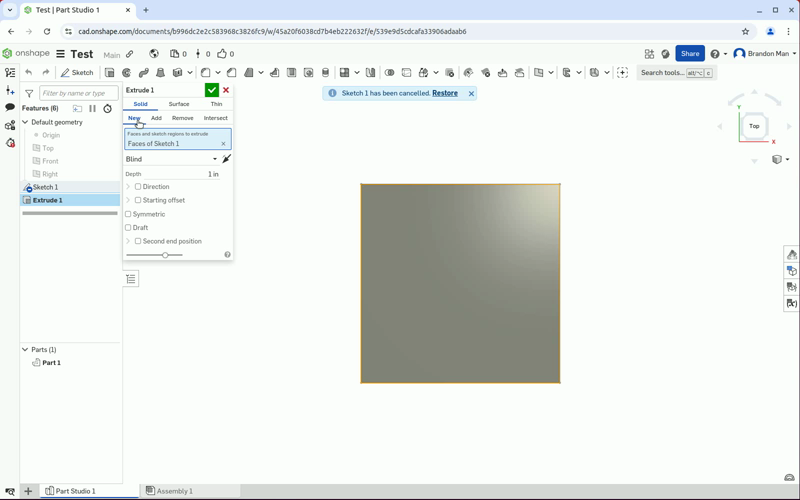
key(tab, 4)
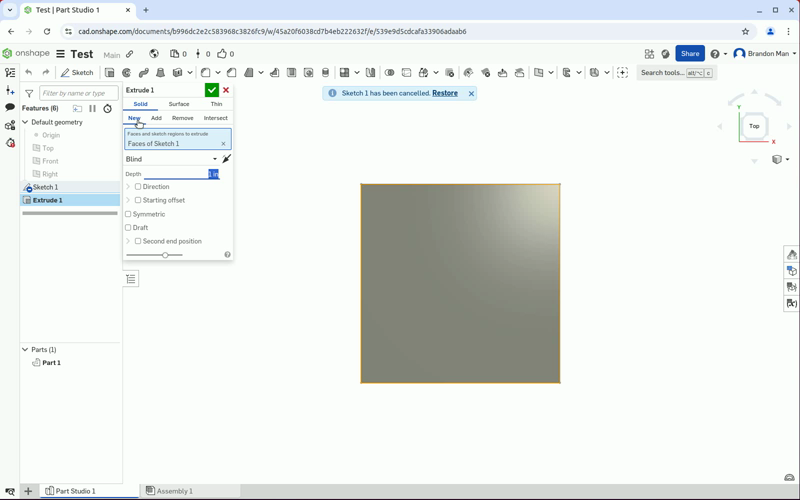
text(1.926)
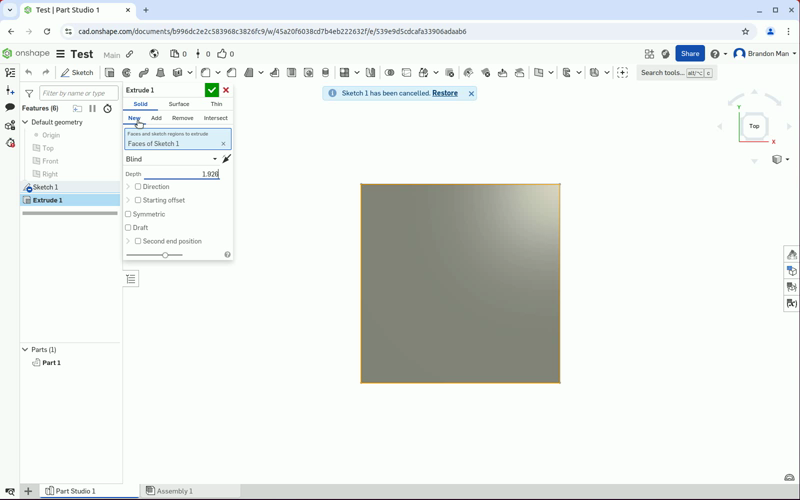
key(enter)
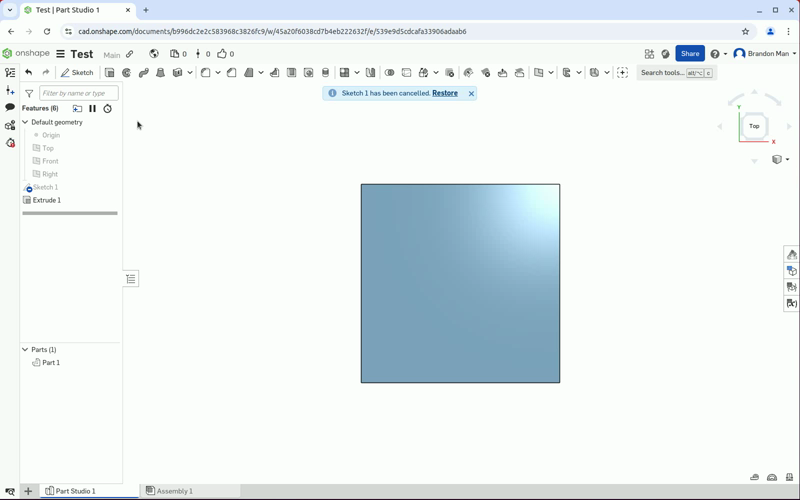
key(shift+h)
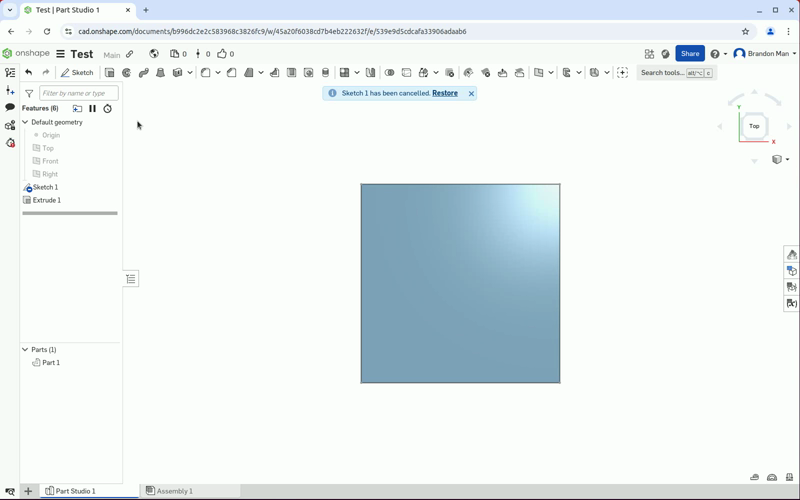
key(shift+h)
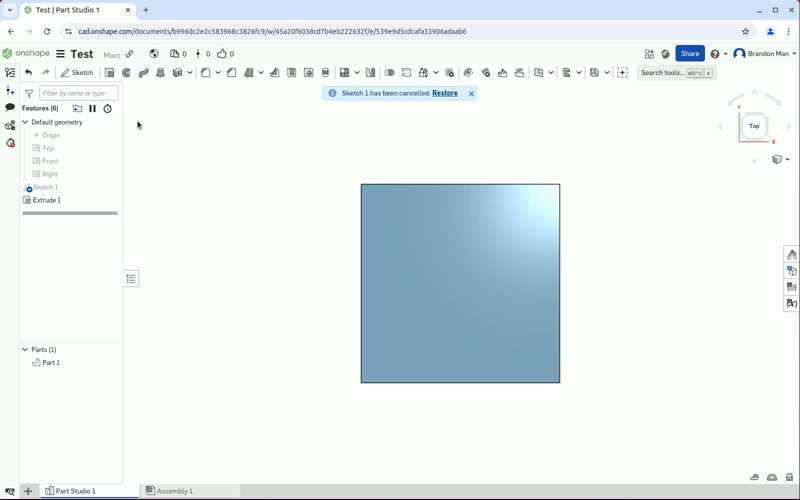
mouse_move(73, 189)
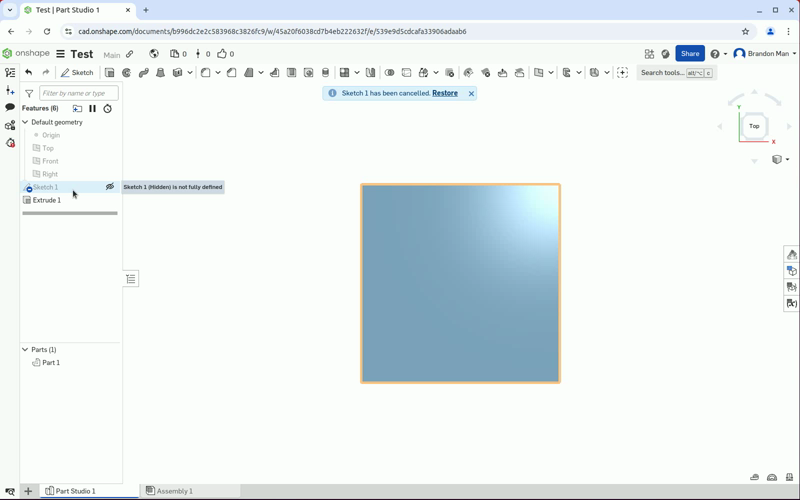
click(73, 189)
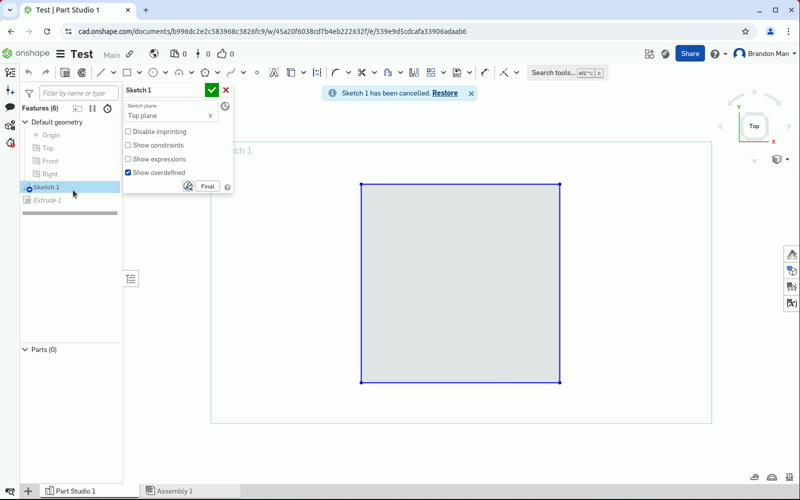
mouse_move(229, 92)
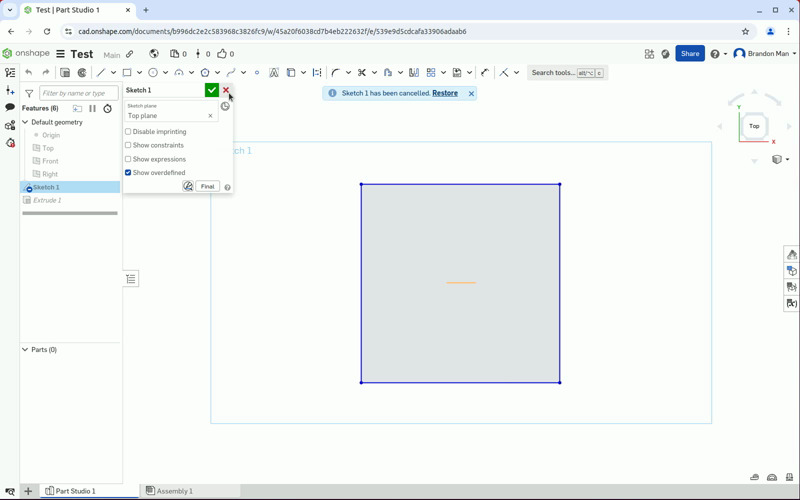
click(229, 92)
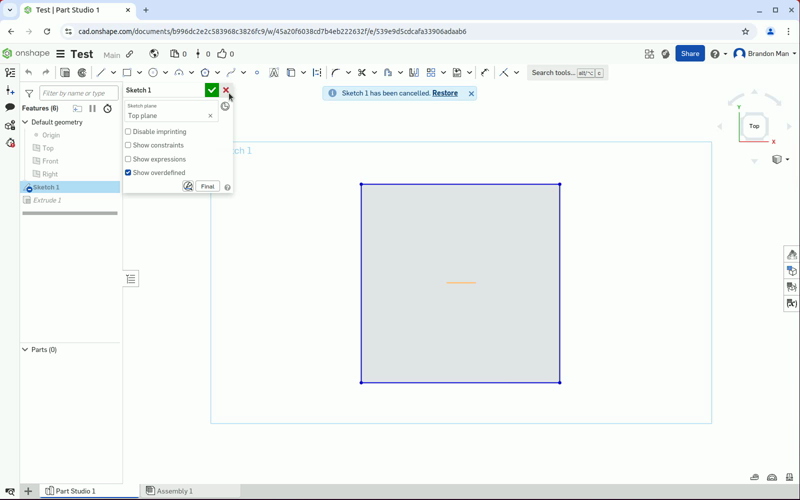
key(shift+s)
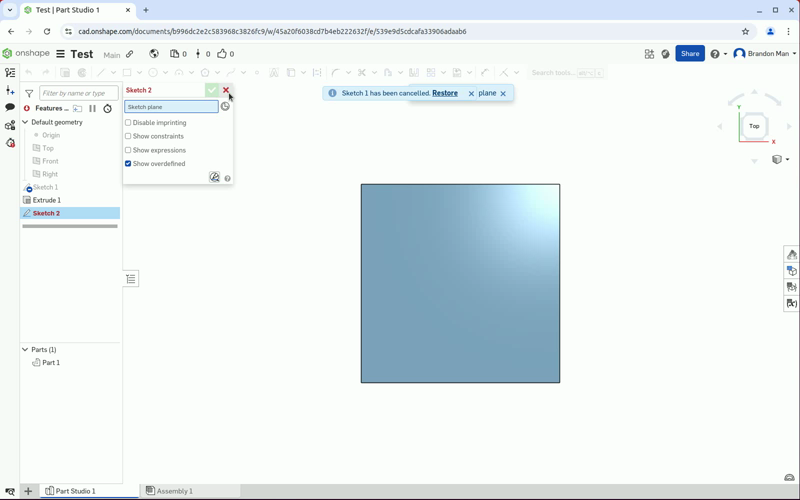
mouse_move(73, 150)
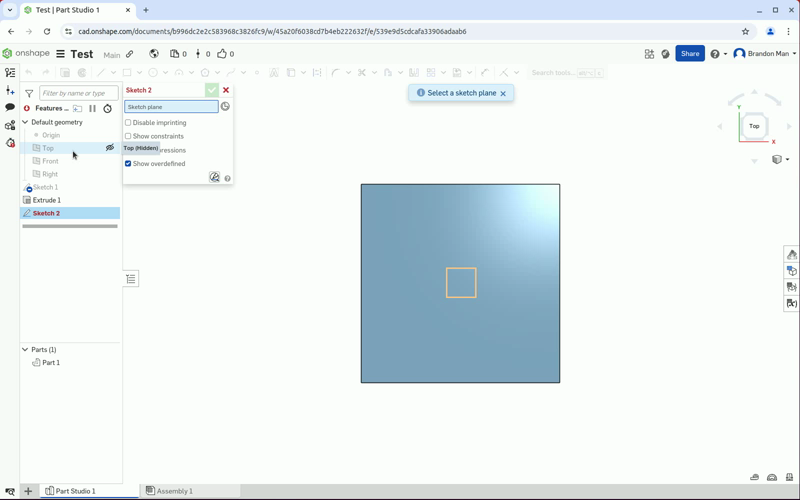
click(73, 150)
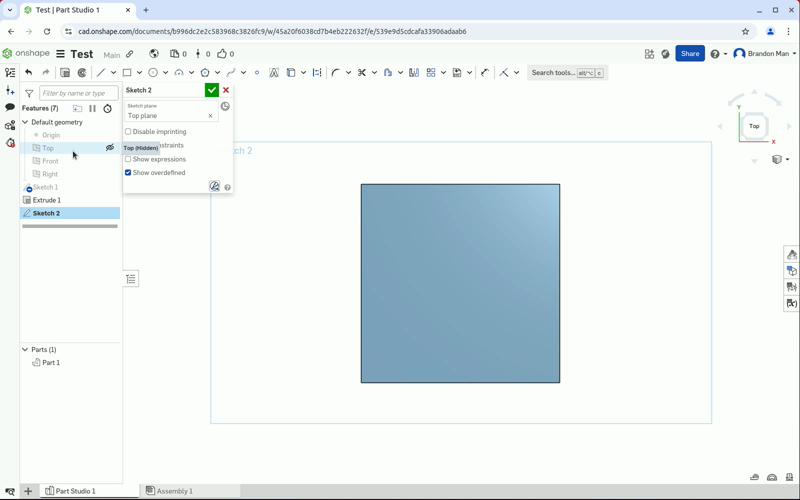
mouse_move(73, 352)
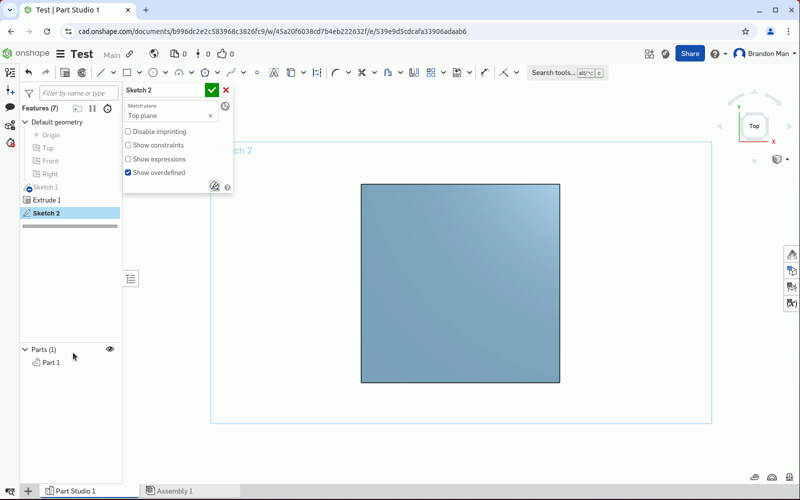
key(y)
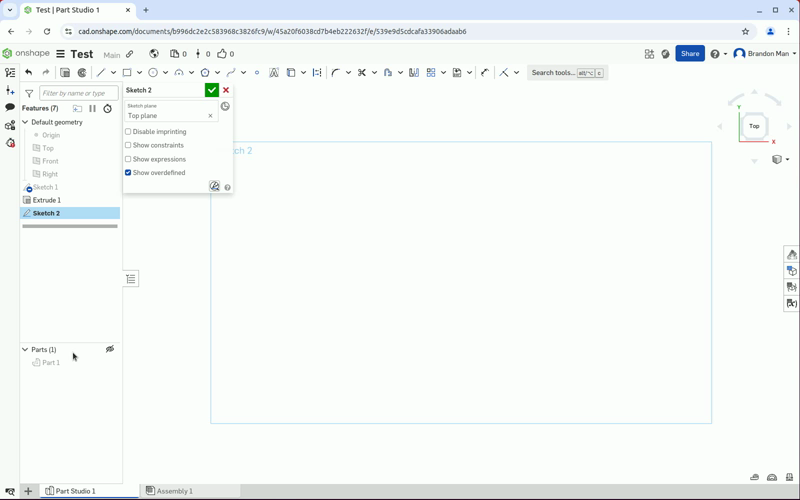
key(l)
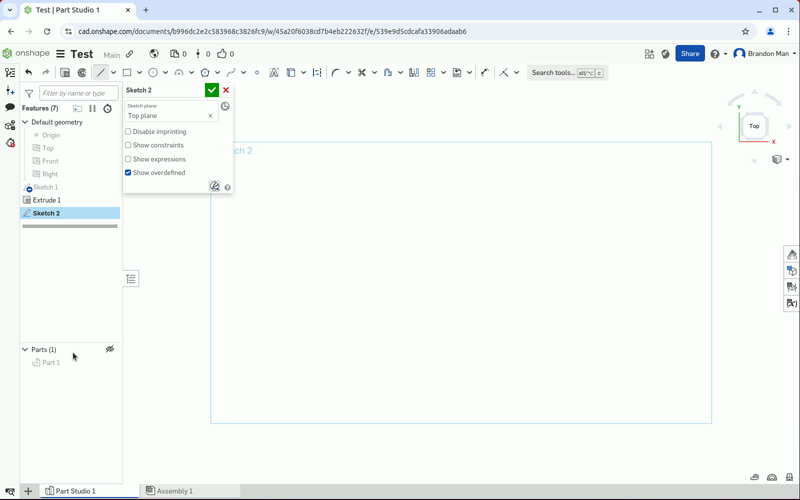
key_down(shift)
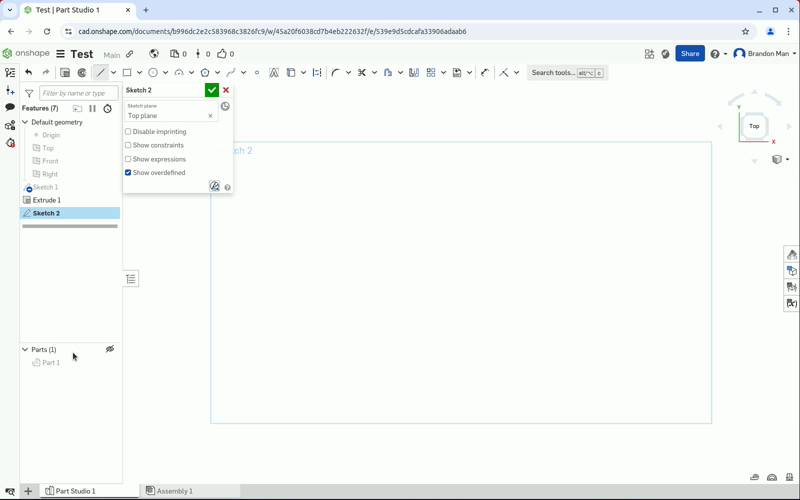
mouse_move(348, 395)
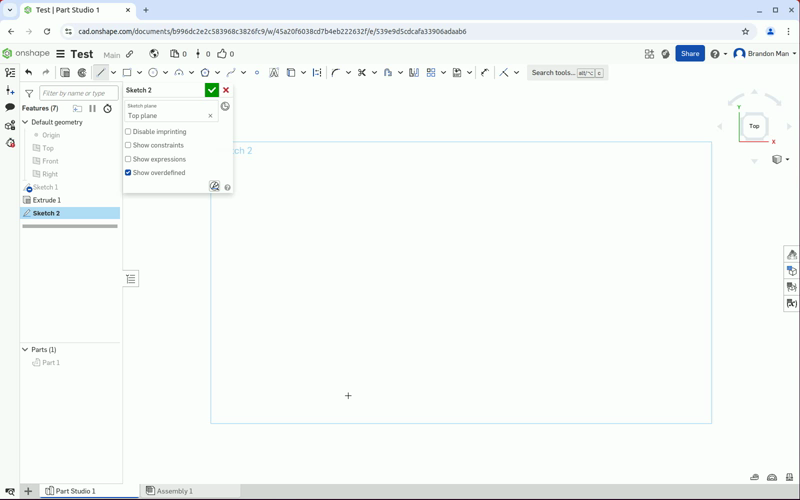
click(348, 395)
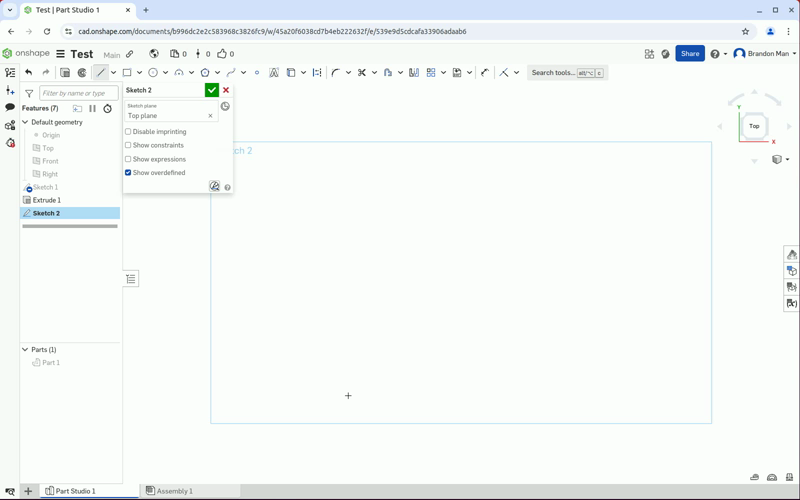
key_up(shift)
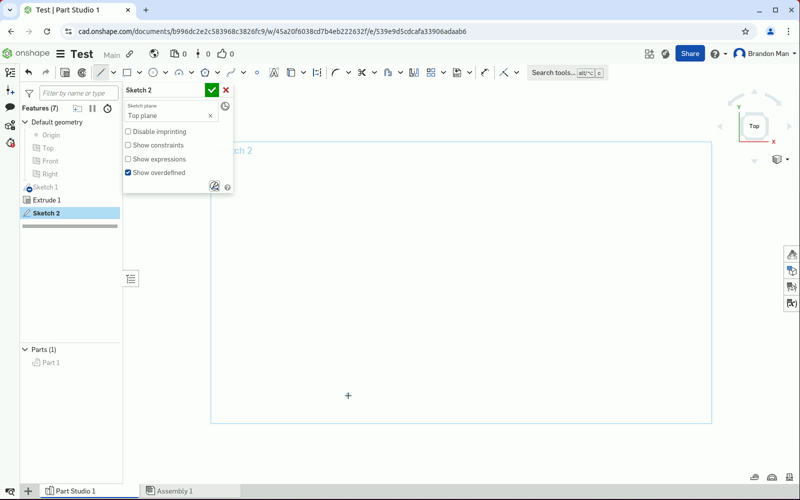
key_down(shift)
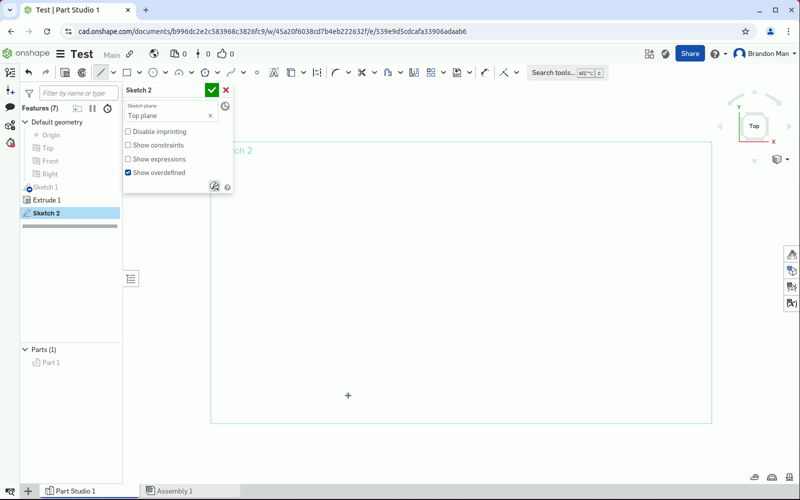
mouse_move(572, 395)
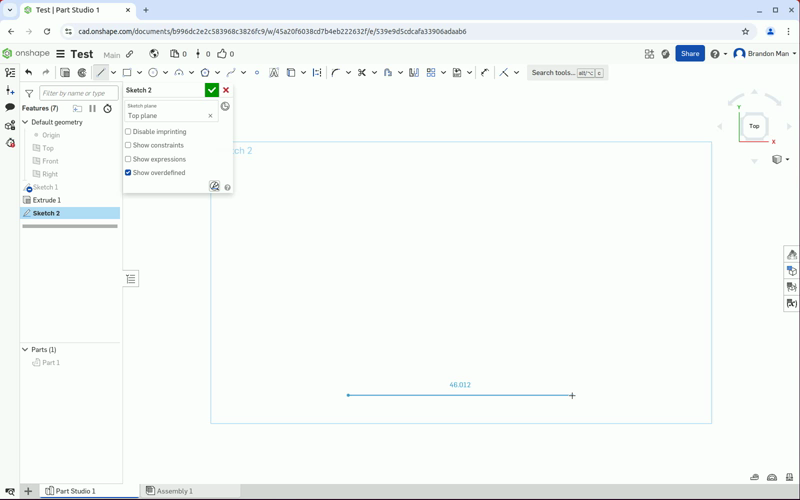
click(572, 395)
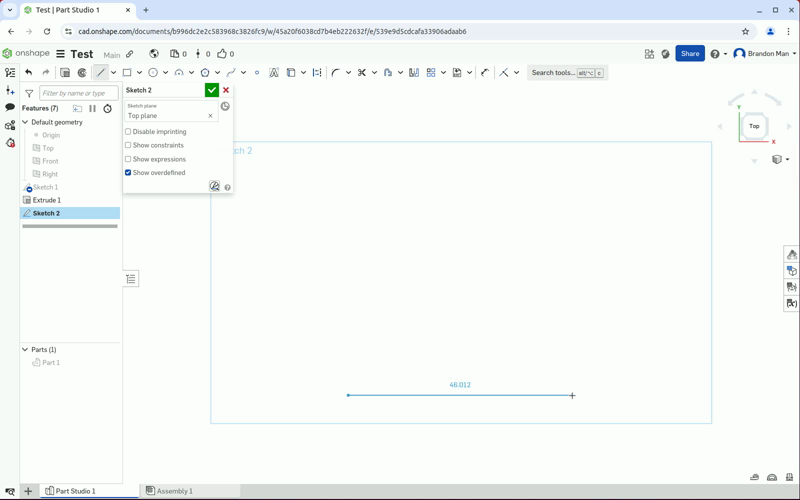
key_up(shift)
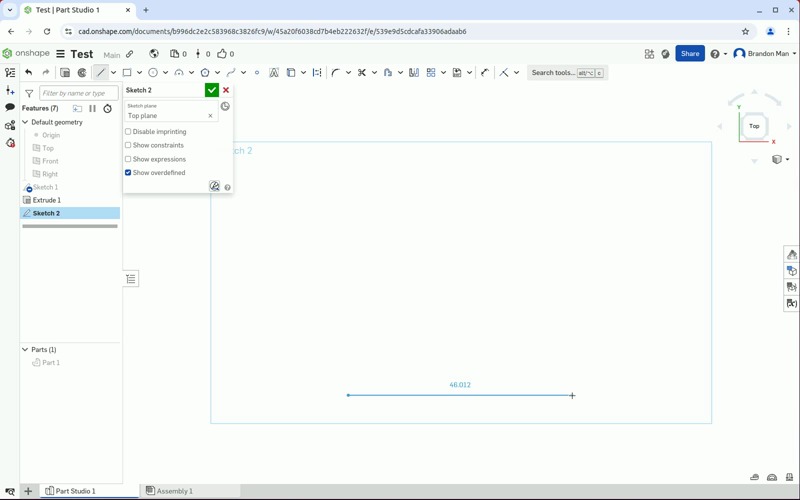
key_down(shift)
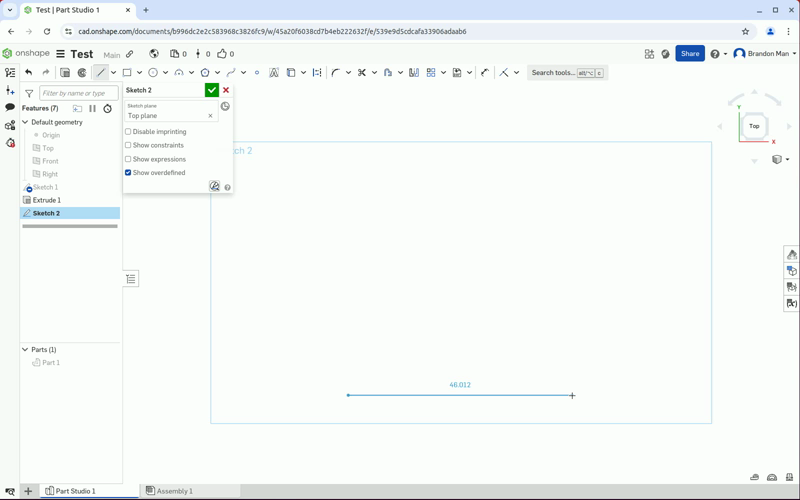
mouse_move(572, 171)
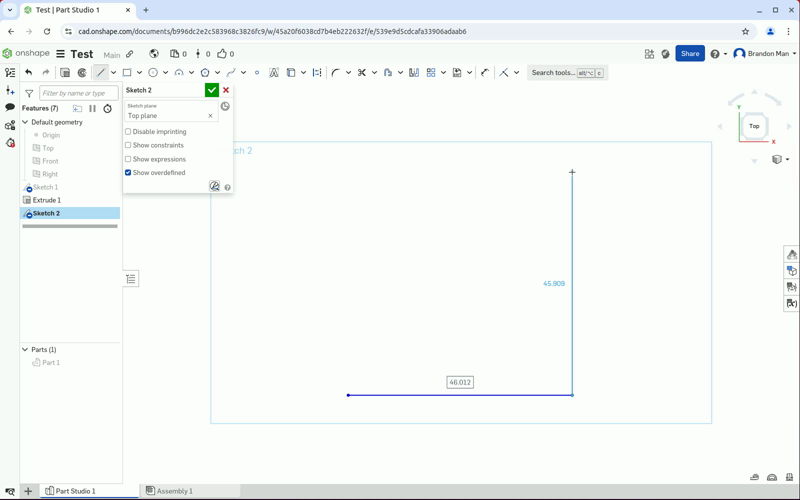
click(572, 171)
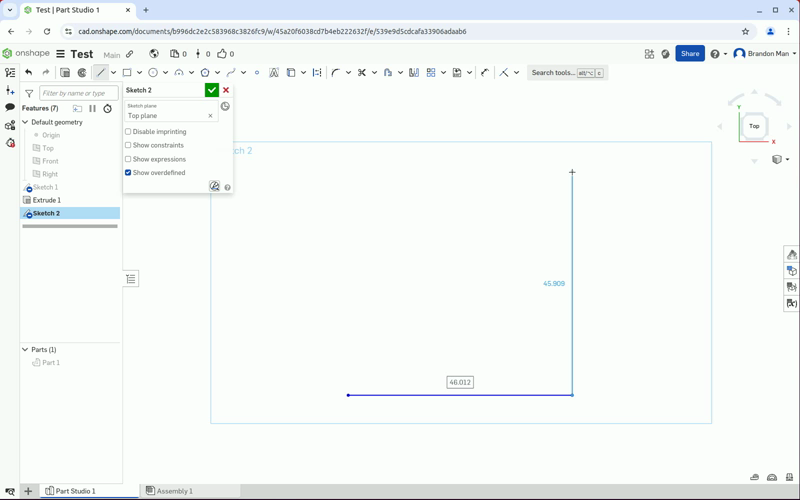
key_up(shift)
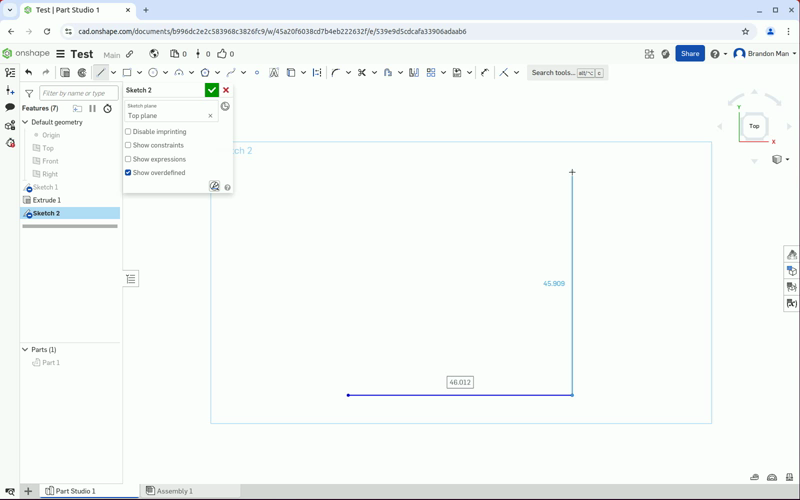
key_down(shift)
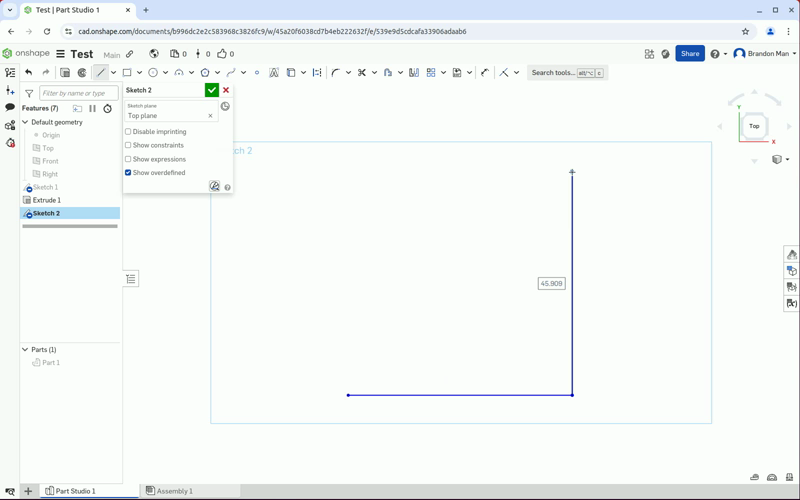
mouse_move(348, 171)
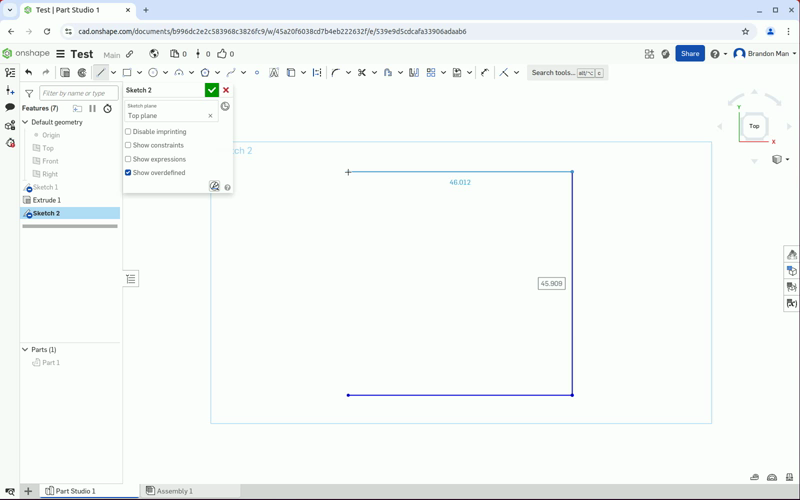
click(348, 171)
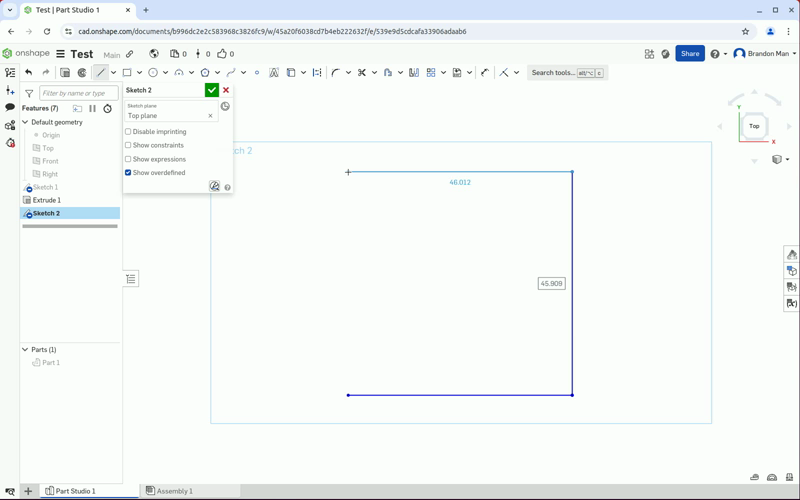
key_up(shift)
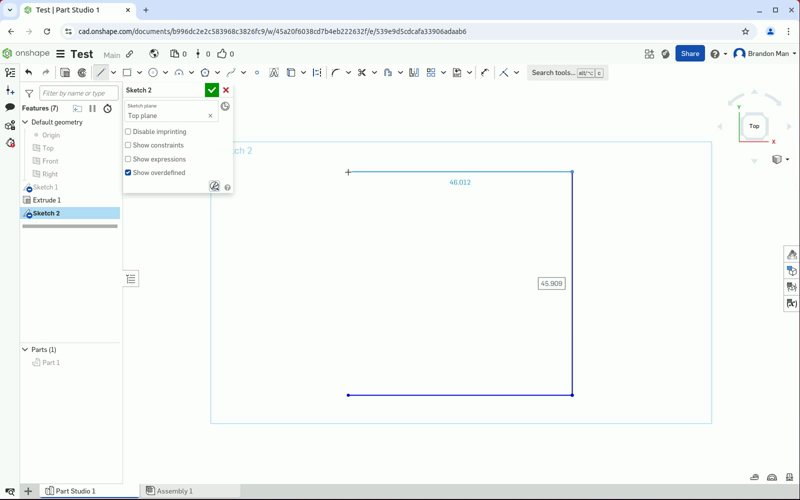
key_down(shift)
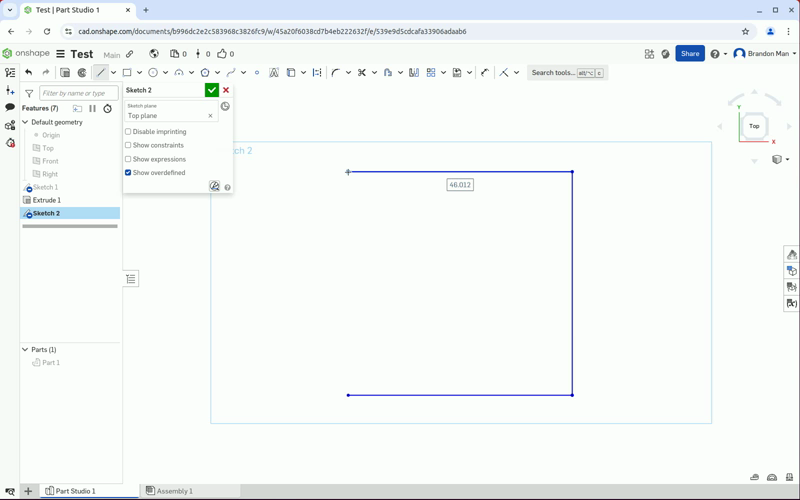
mouse_move(348, 395)
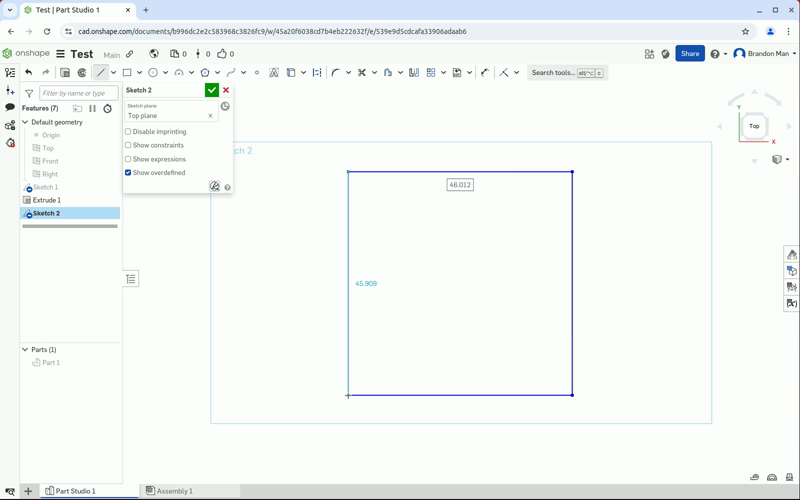
key_up(shift)
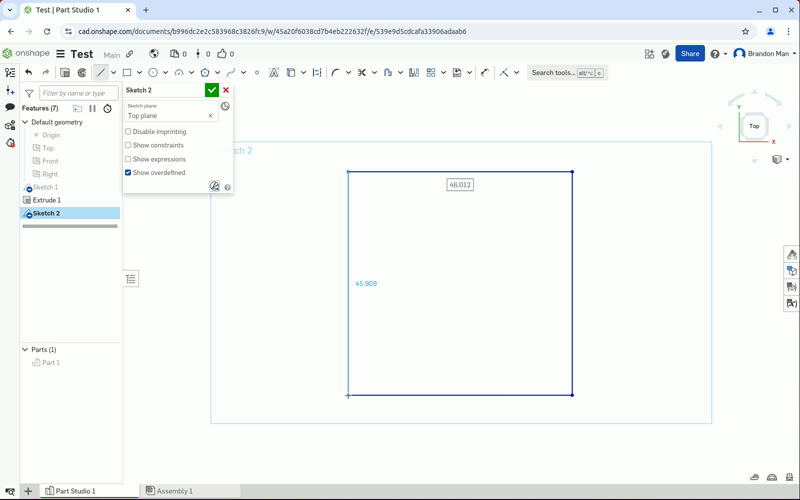
click(348, 395)
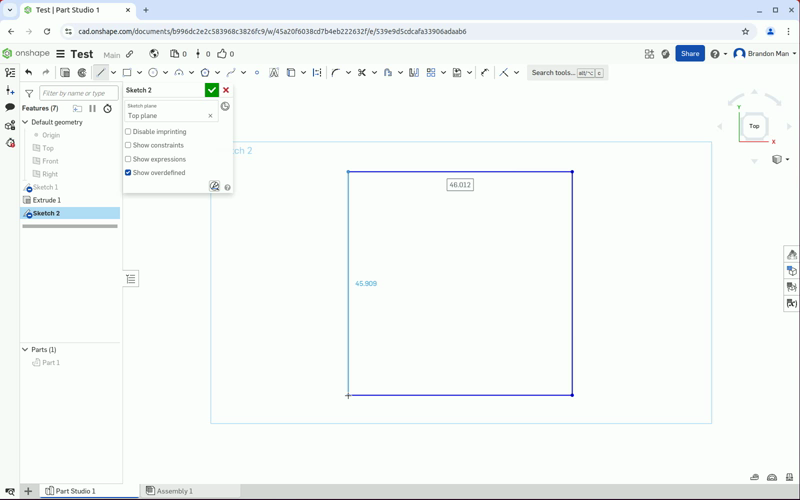
key(esc)
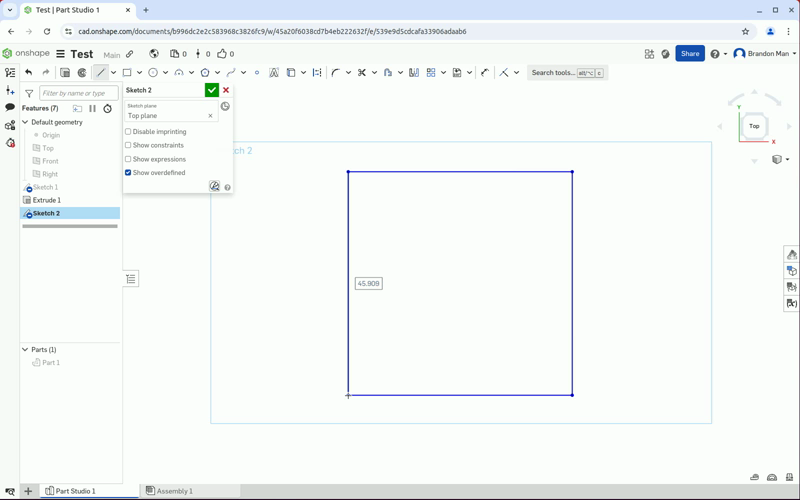
key(l)
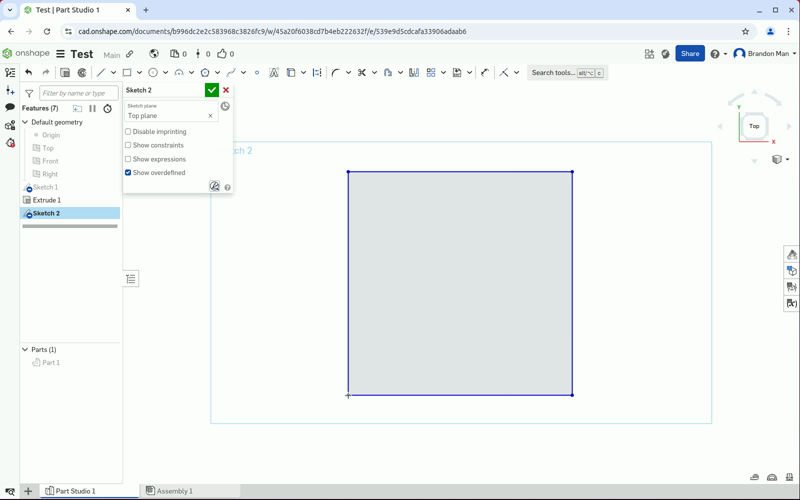
key_down(shift)
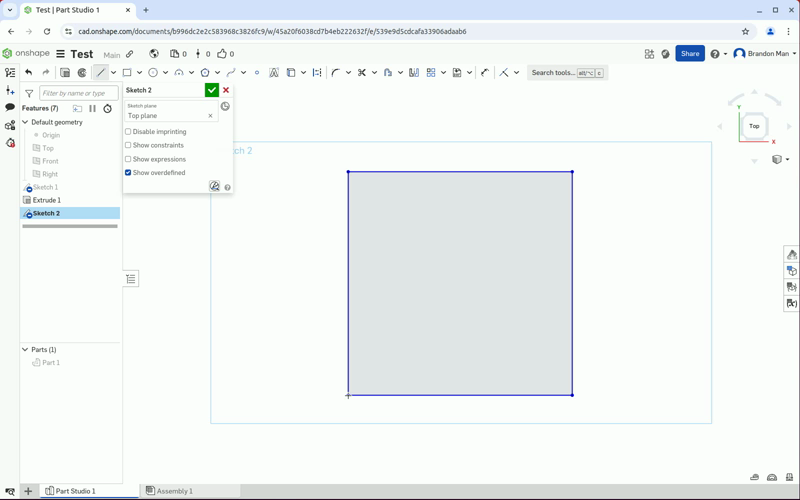
mouse_move(359, 383)
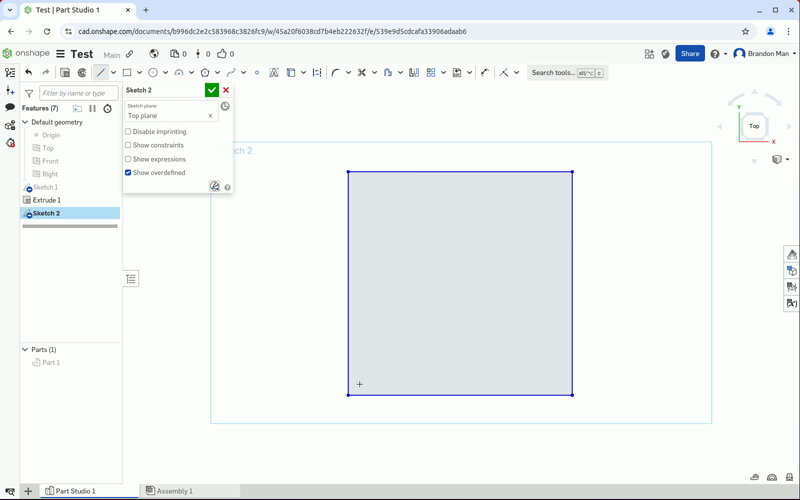
click(359, 383)
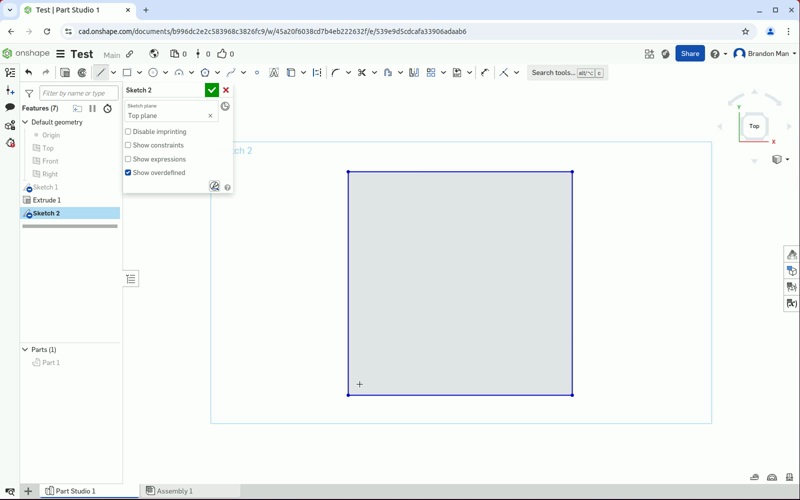
key_up(shift)
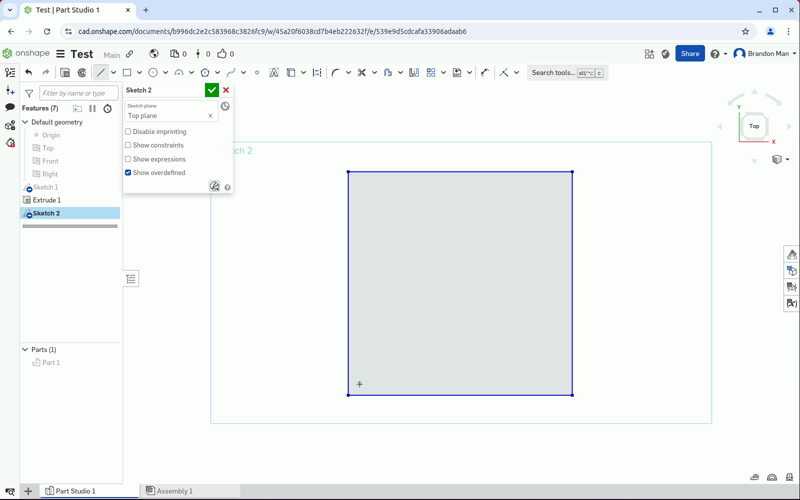
key_down(shift)
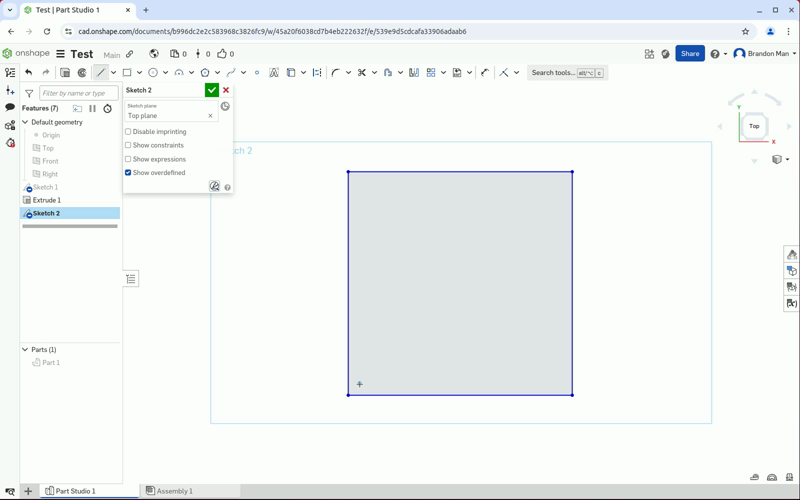
mouse_move(560, 383)
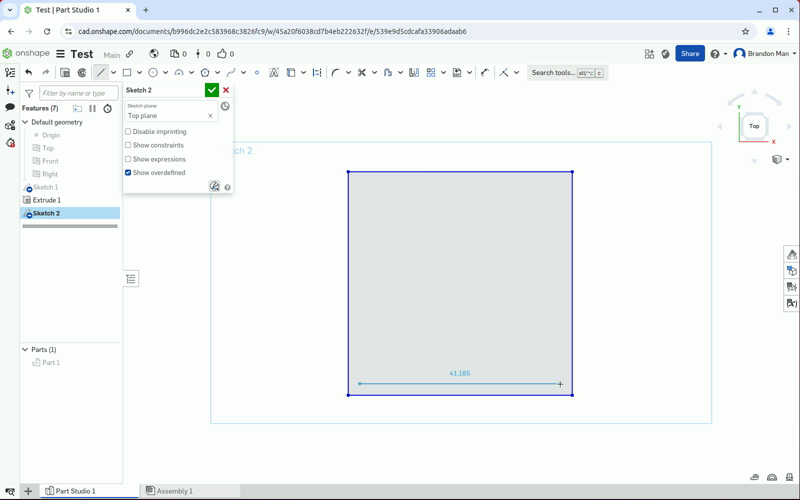
click(560, 383)
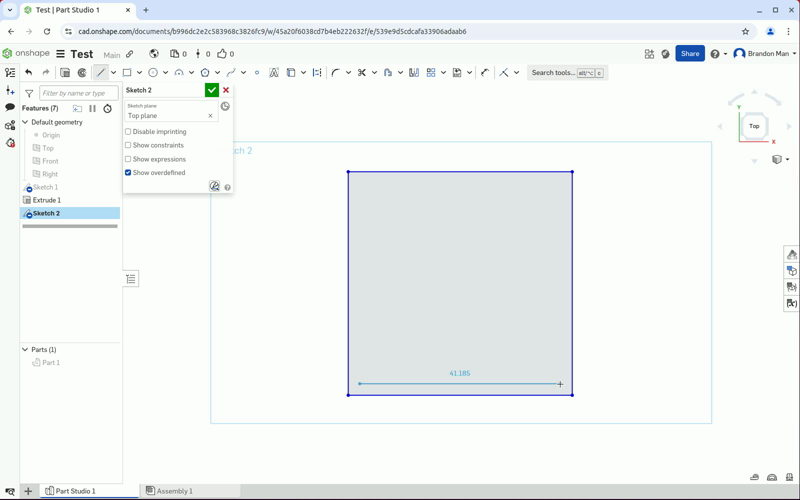
key_up(shift)
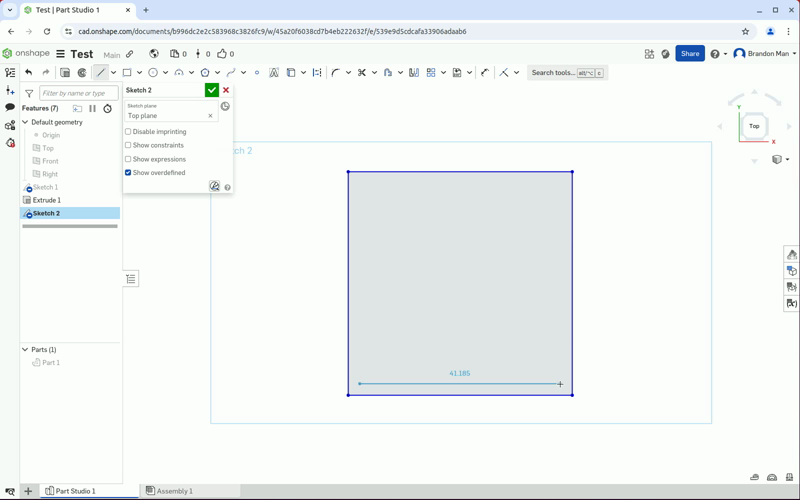
key_down(shift)
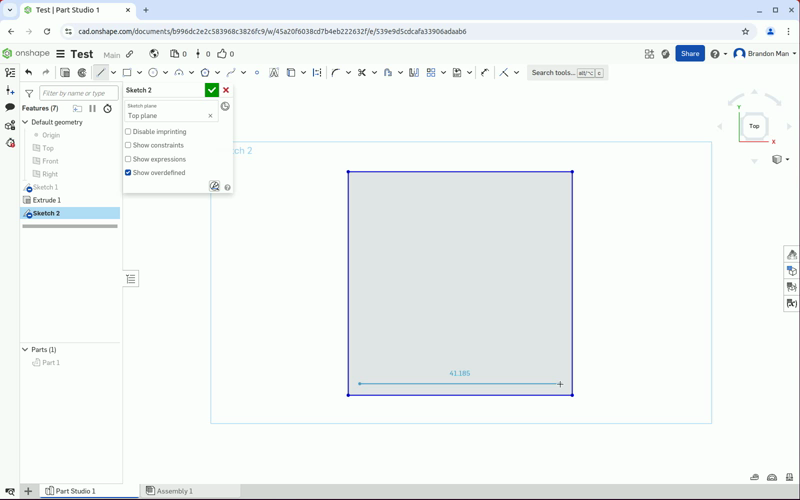
mouse_move(560, 183)
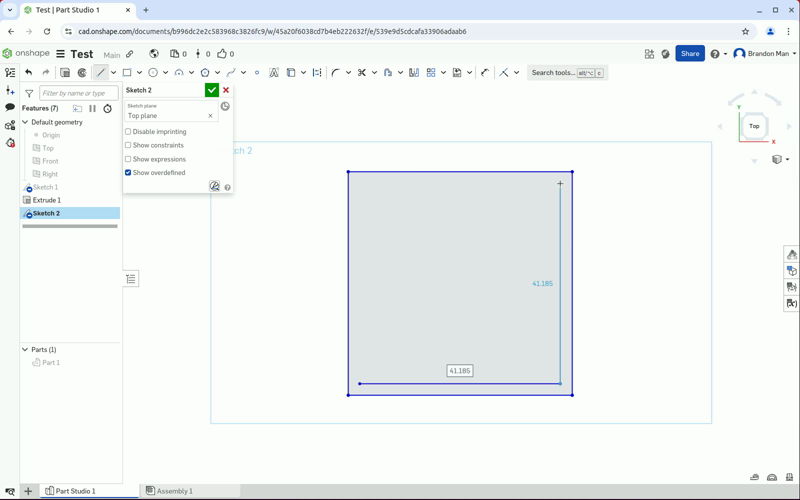
click(560, 183)
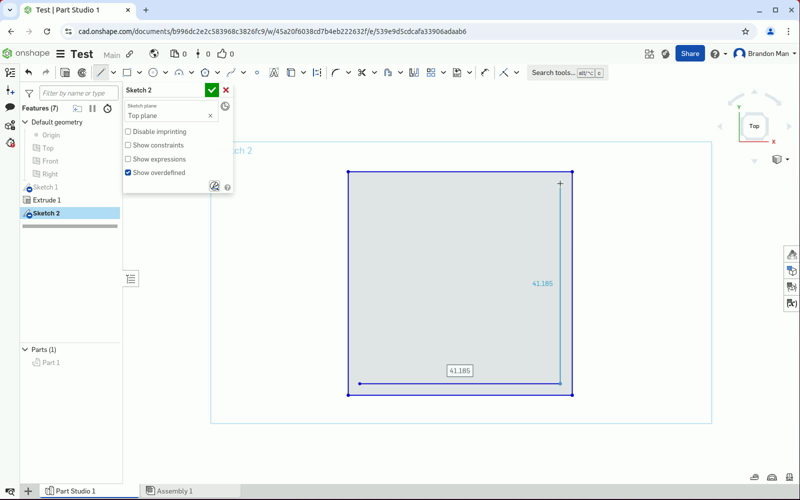
key_up(shift)
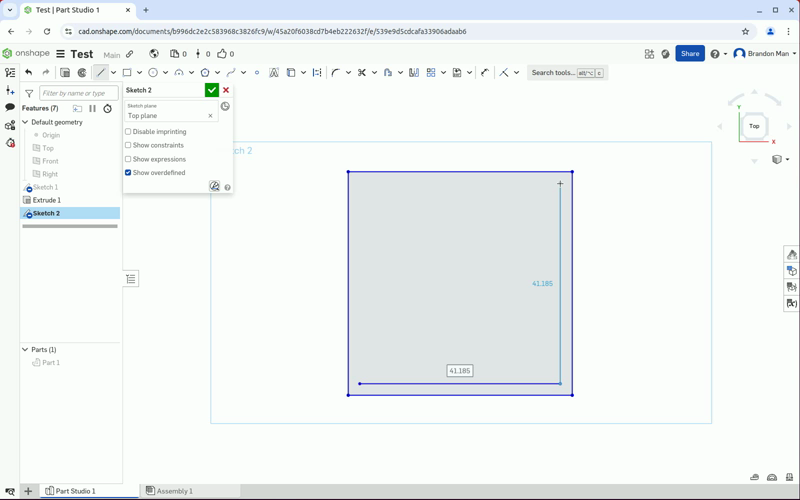
key_down(shift)
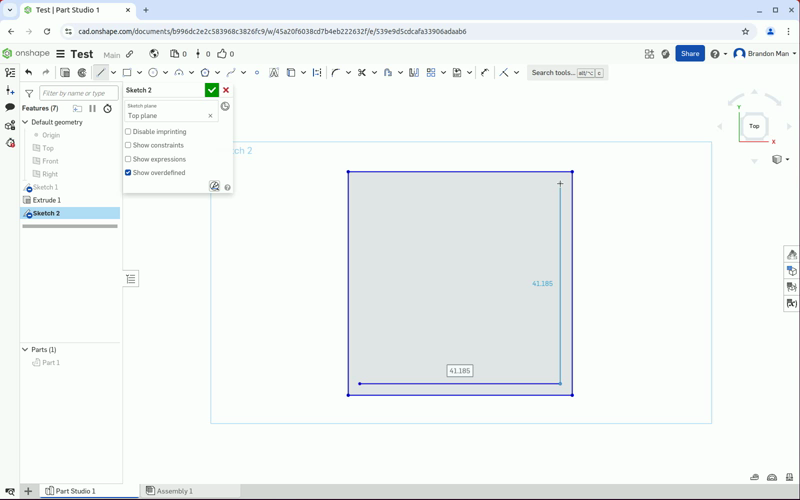
mouse_move(359, 183)
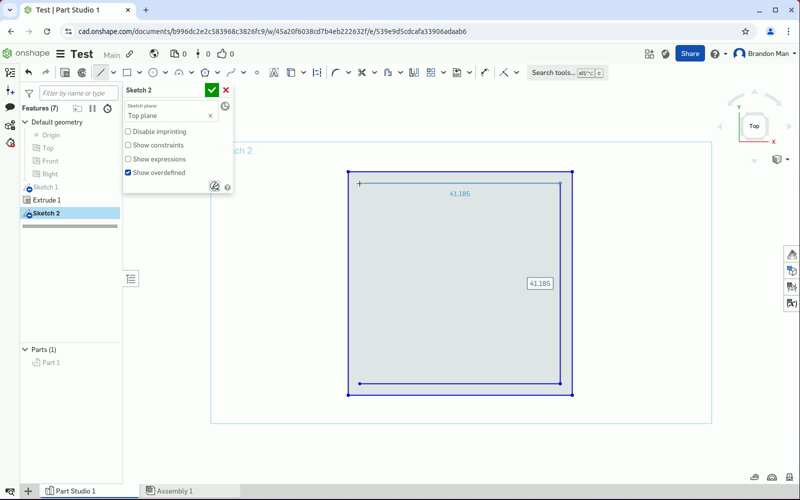
click(359, 183)
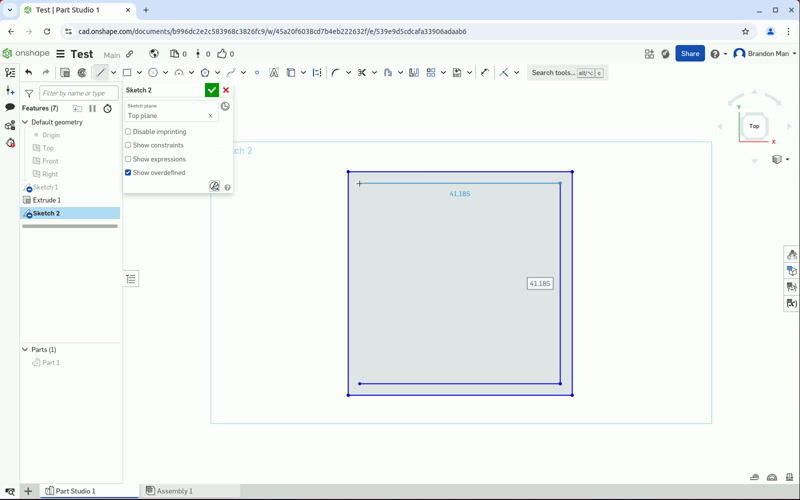
key_up(shift)
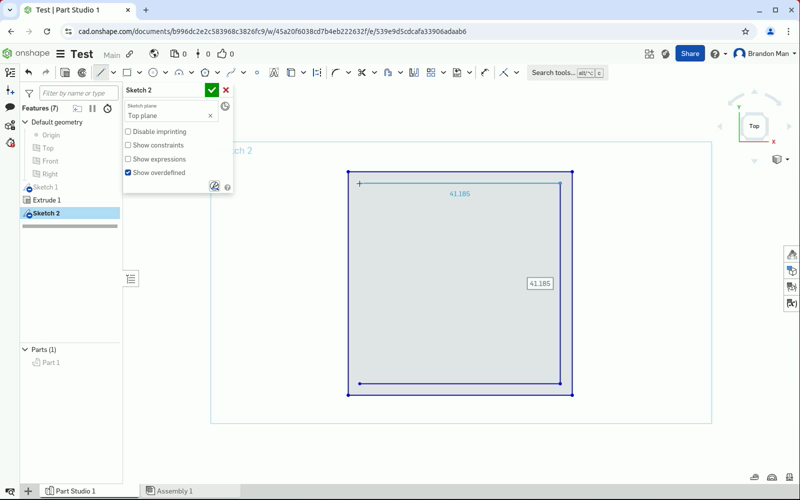
key_down(shift)
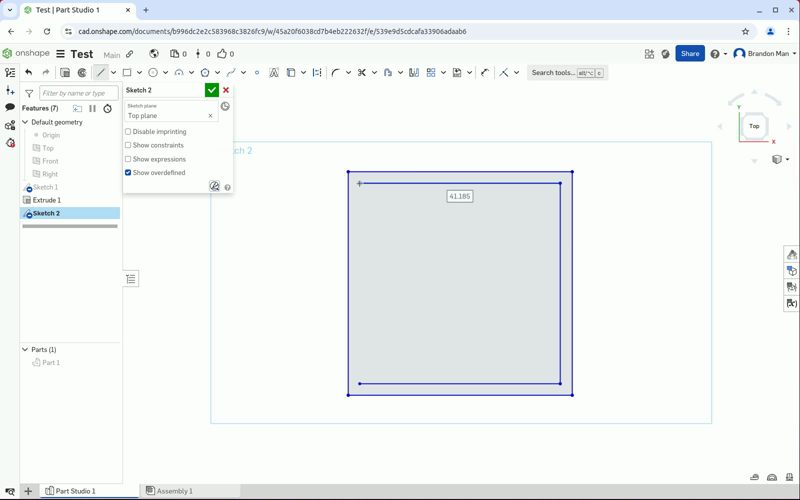
mouse_move(359, 383)
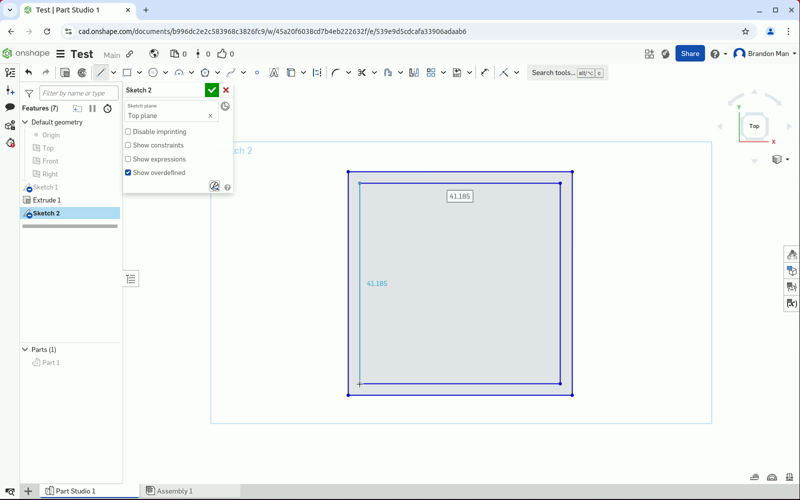
key_up(shift)
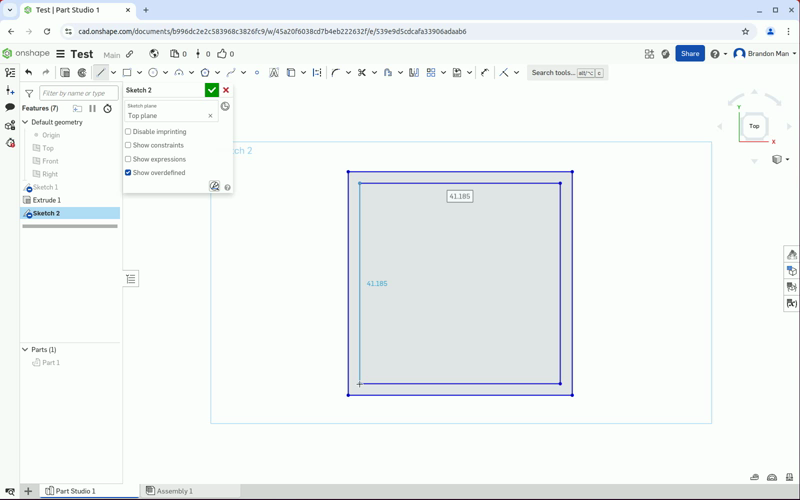
click(359, 383)
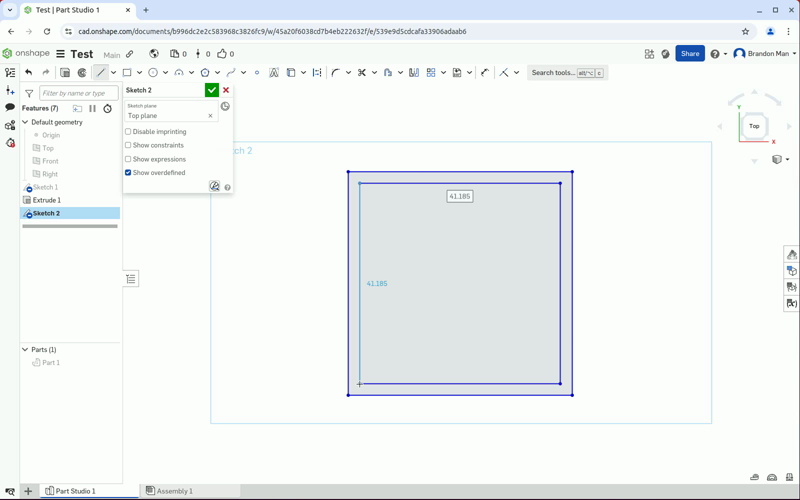
key(esc)
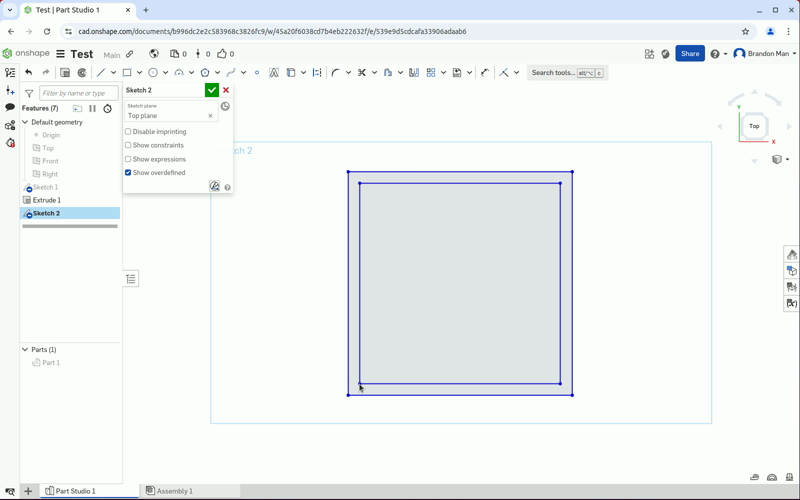
mouse_move(565, 388)
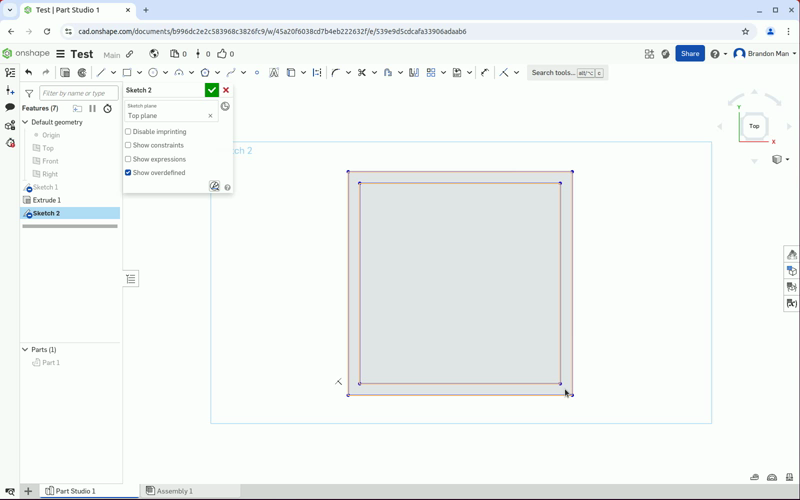
click(565, 388)
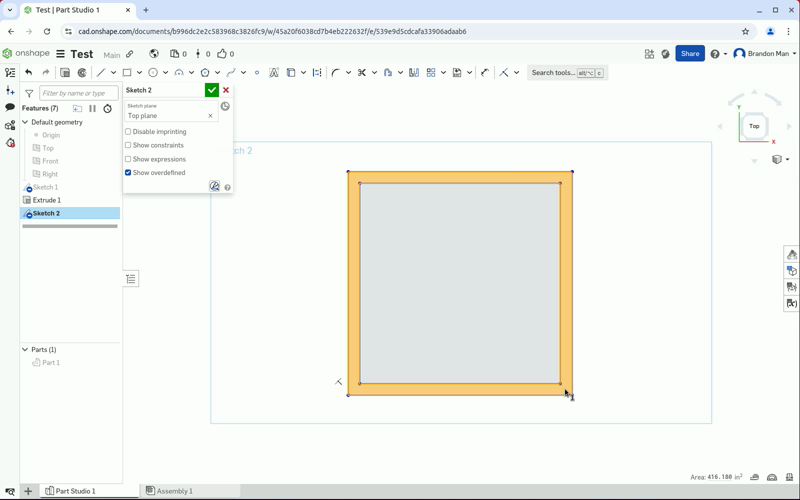
mouse_move(73, 352)
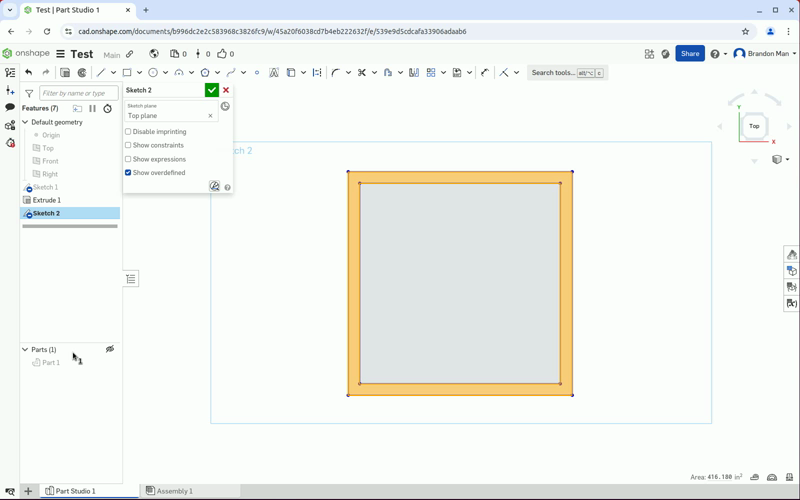
key(shift+y)
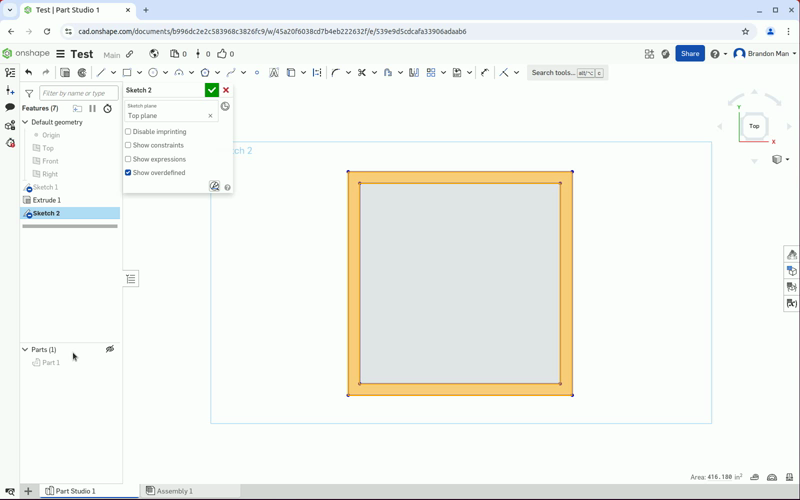
key(shift+e)
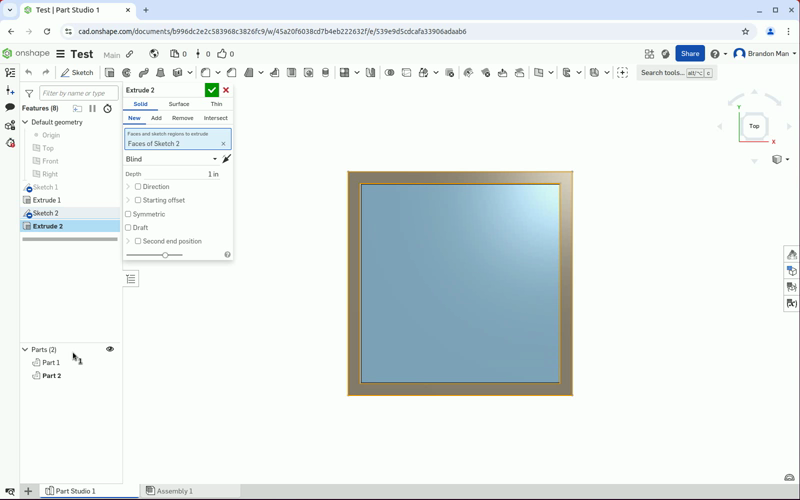
mouse_move(143, 106)
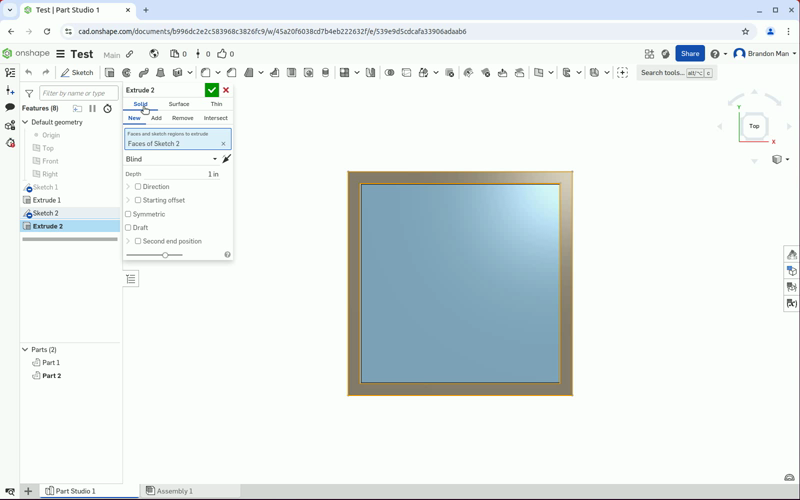
click(143, 106)
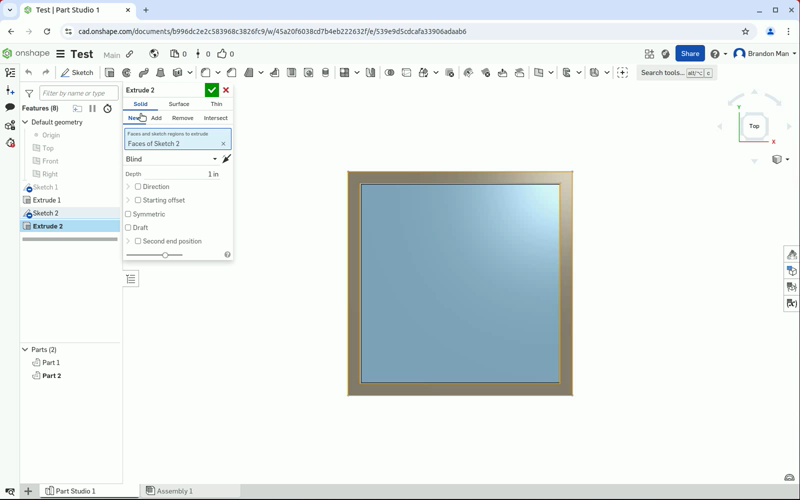
mouse_move(137, 120)
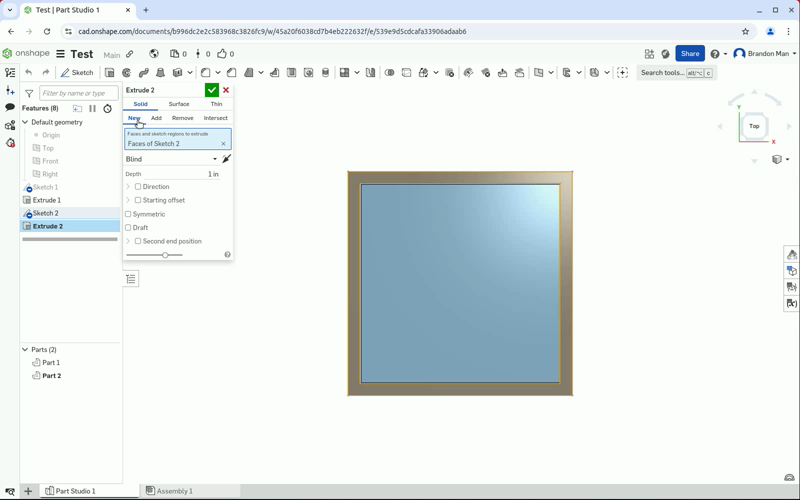
click(137, 120)
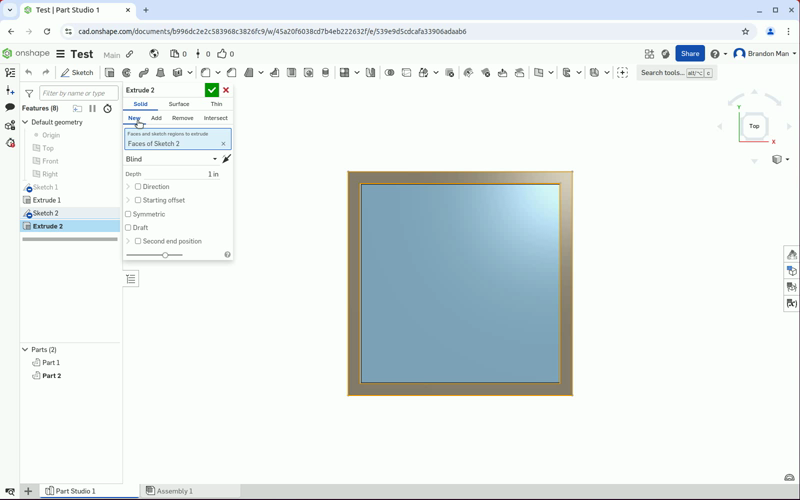
key(tab, 4)
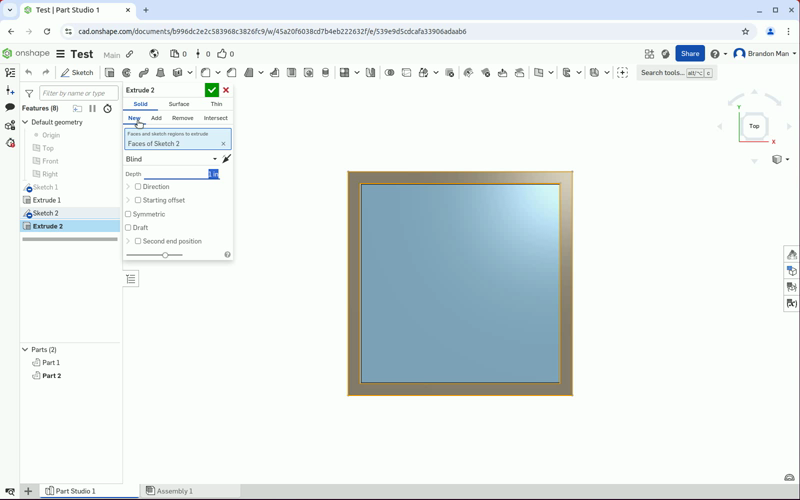
text(1.926)
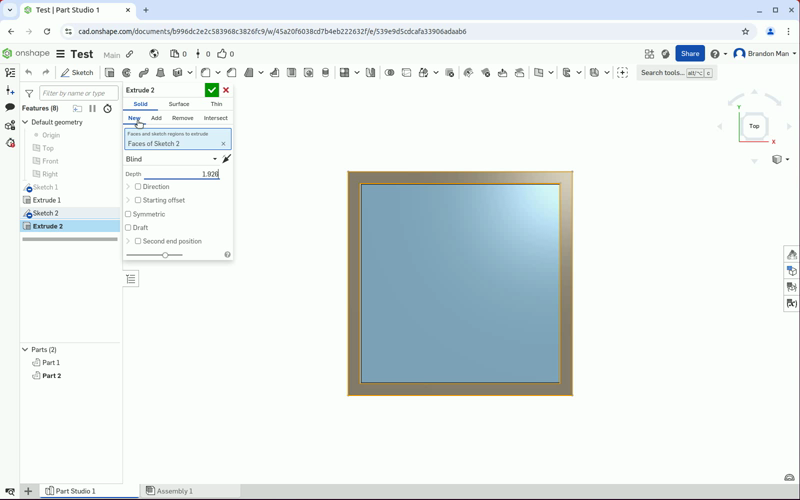
key(enter)
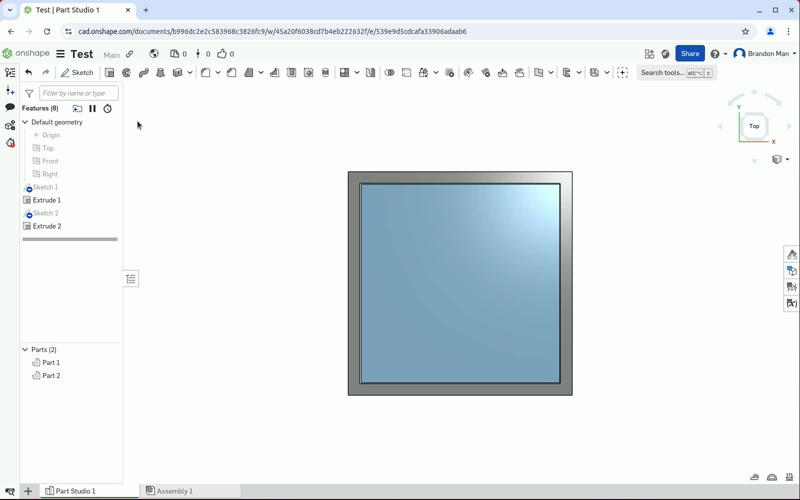
key(shift+h)
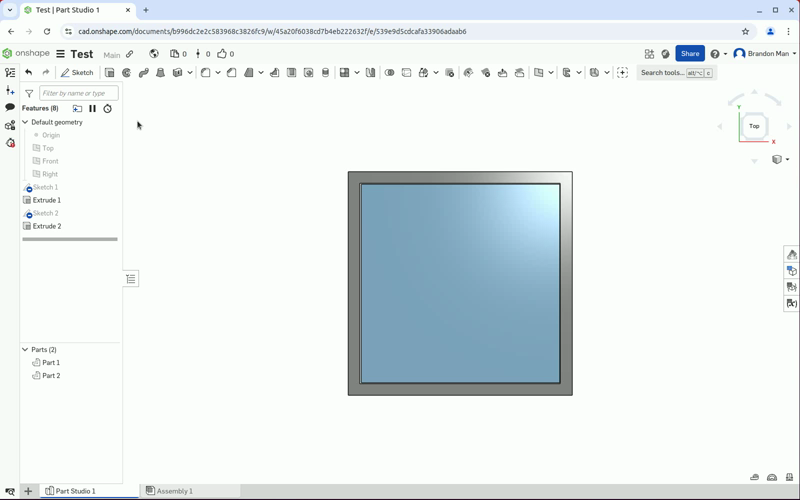
key(shift+h)
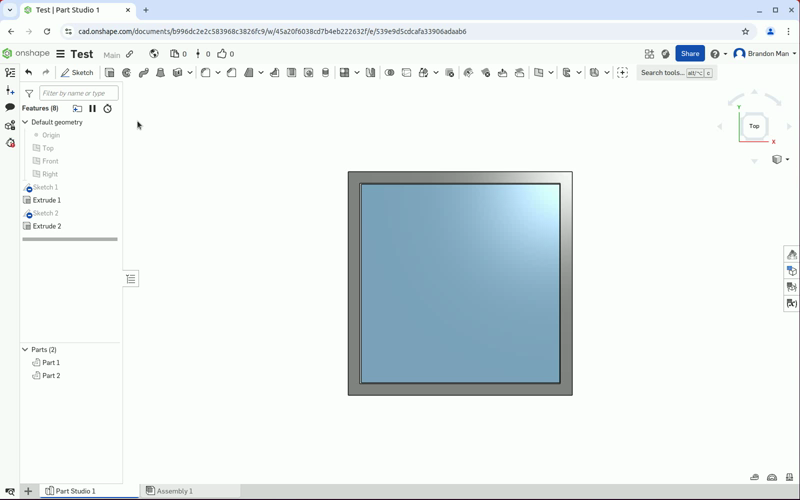
mouse_move(73, 189)
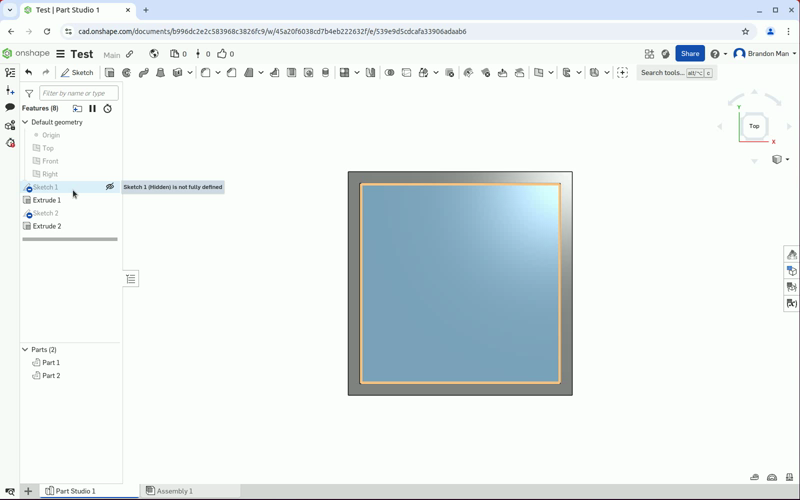
click(73, 189)
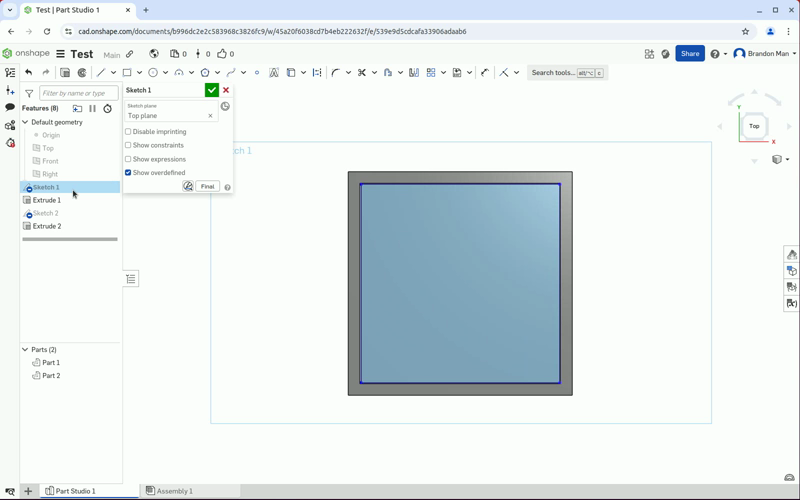
mouse_move(229, 92)
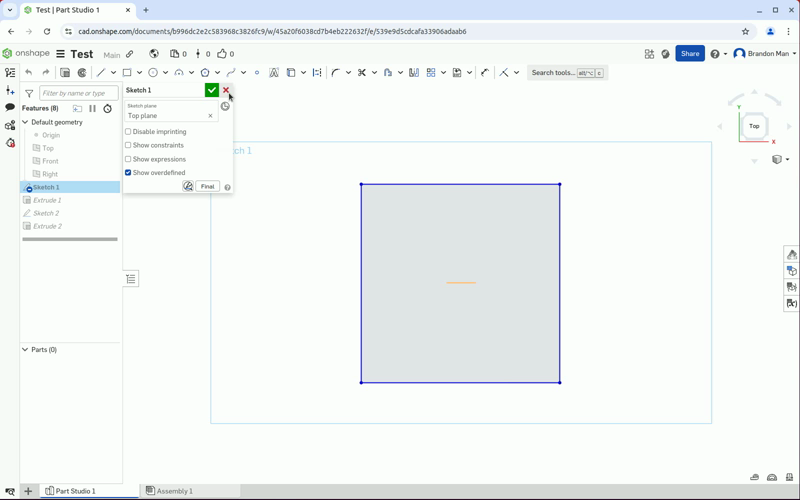
click(229, 92)
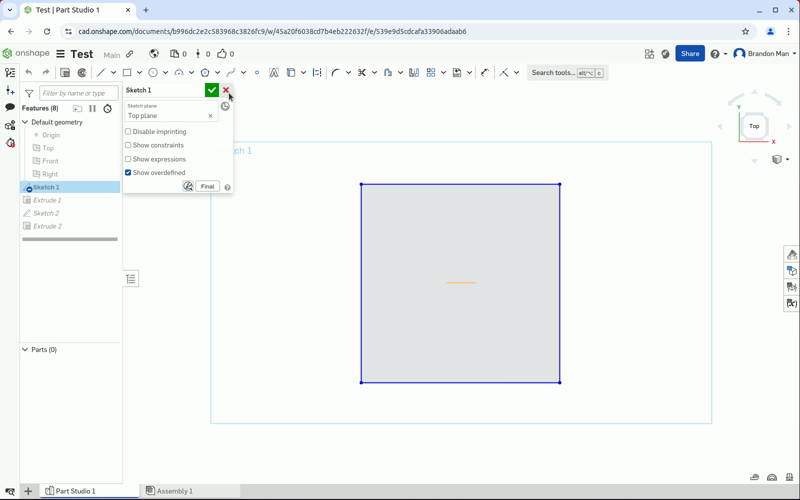
key(shift+s)
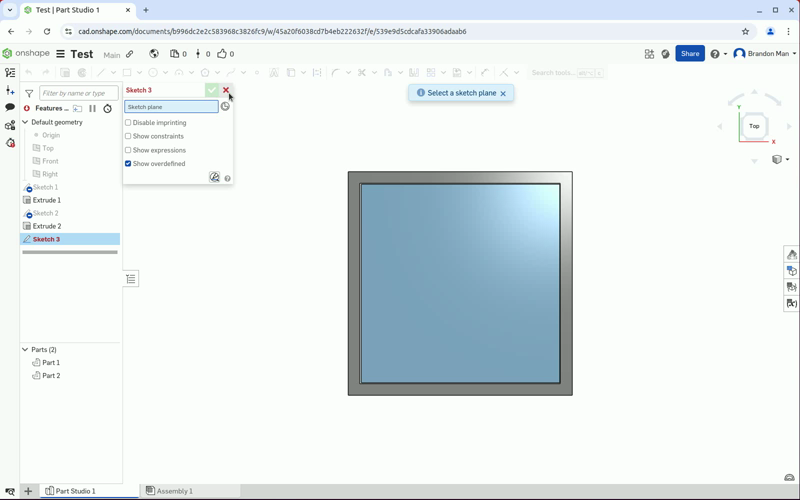
mouse_move(73, 150)
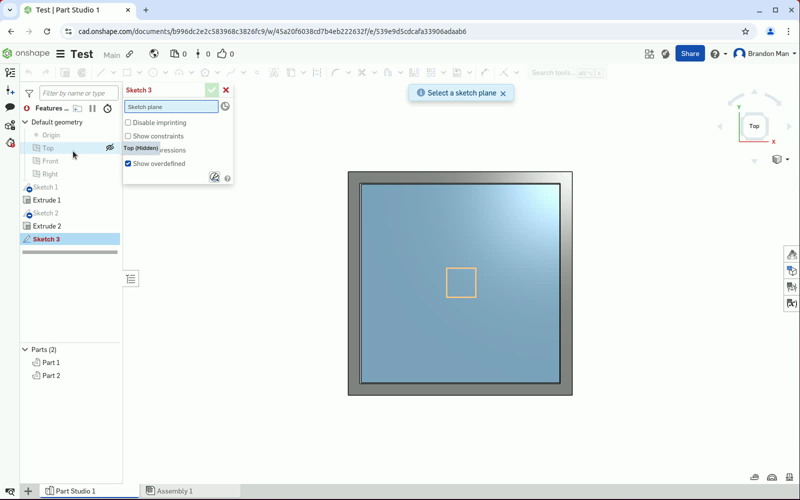
click(73, 150)
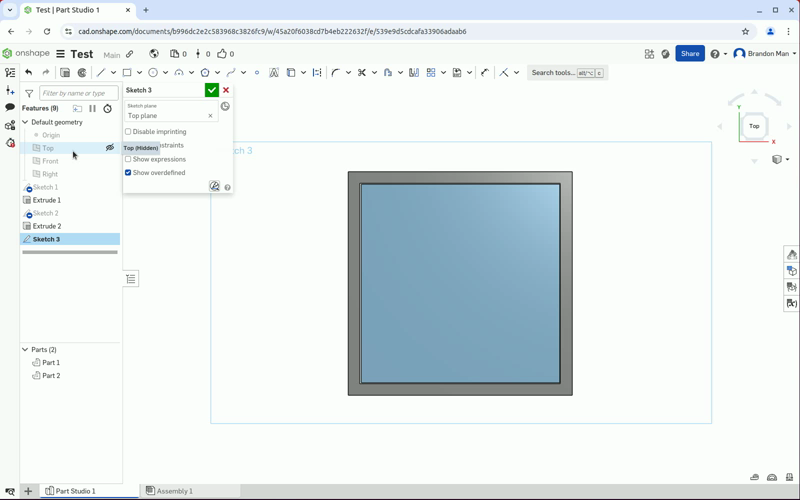
mouse_move(73, 352)
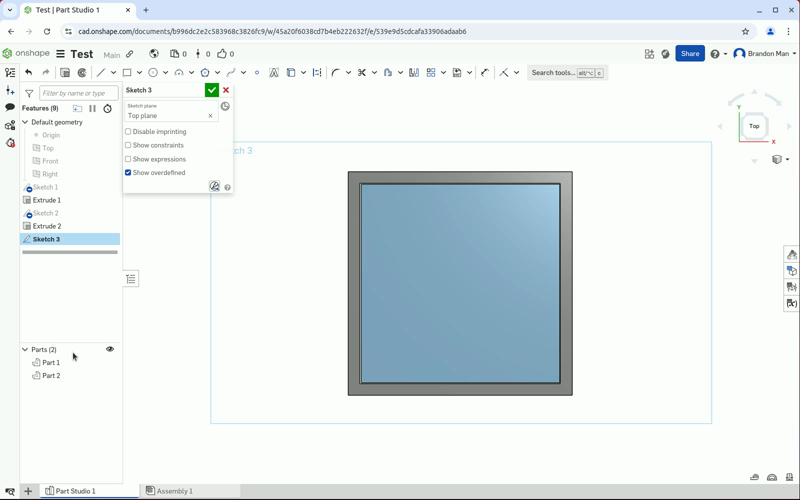
key(y)
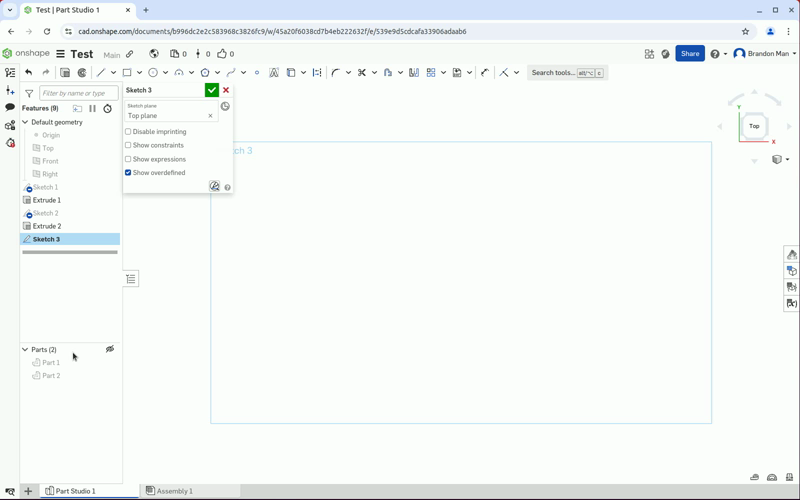
key(l)
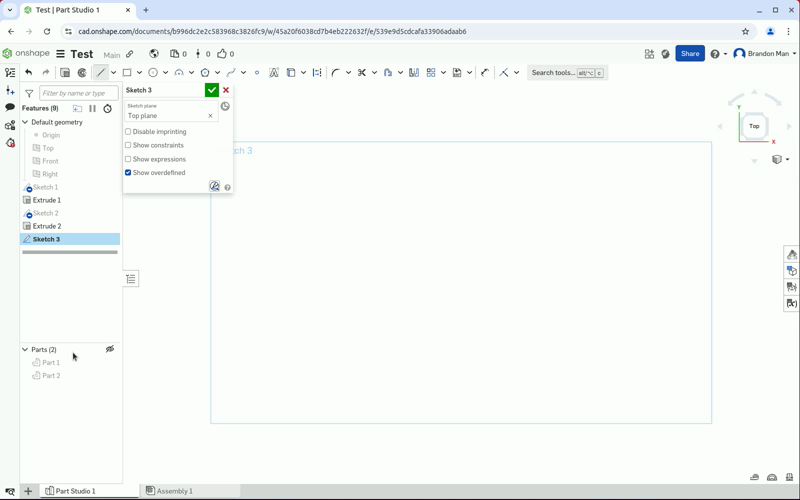
key_down(shift)
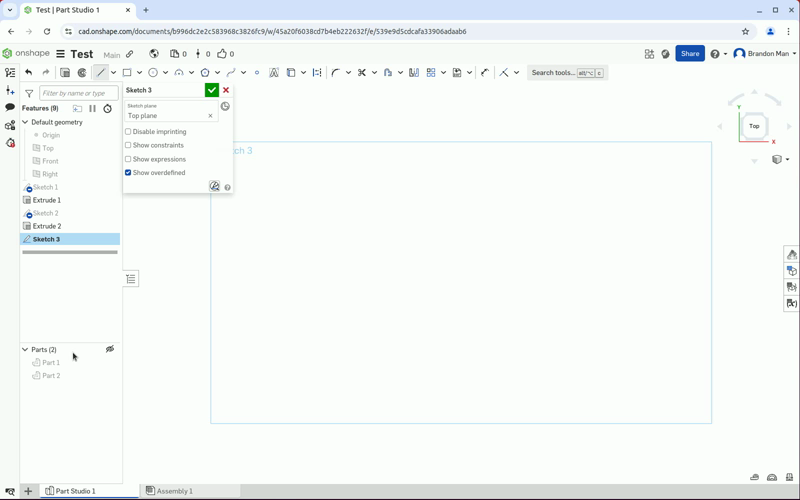
mouse_move(361, 382)
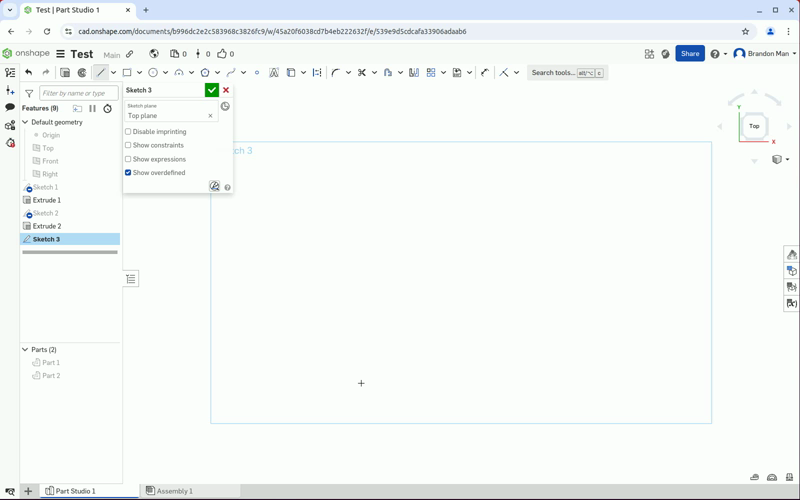
click(361, 382)
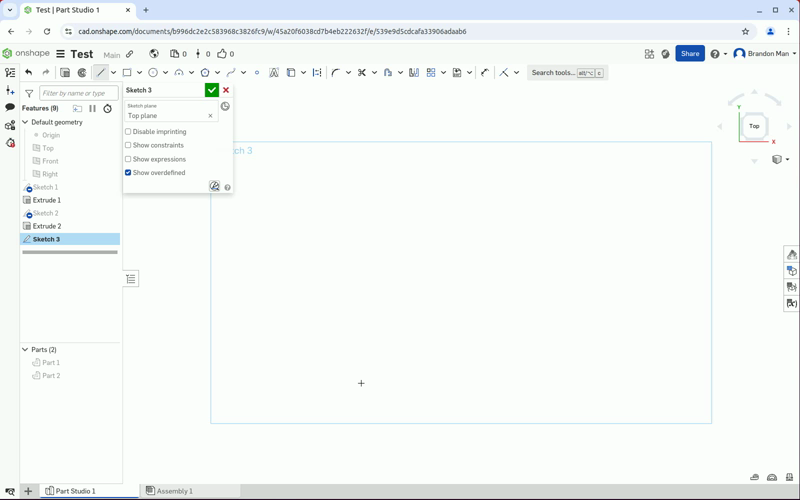
key_up(shift)
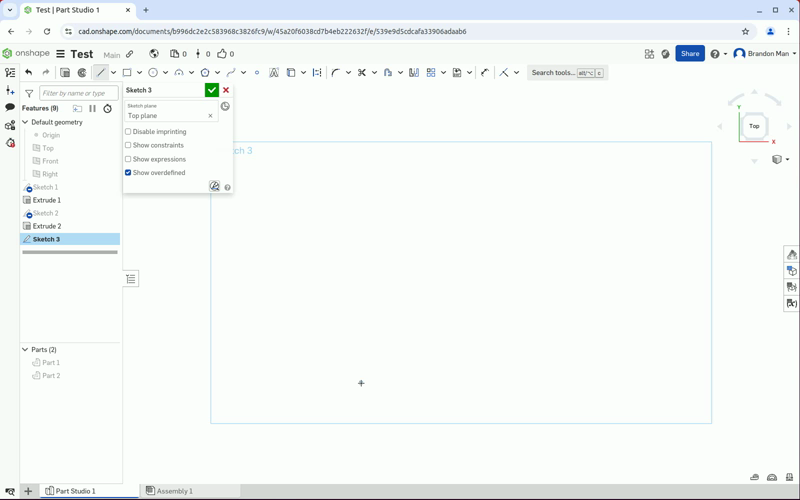
key_down(shift)
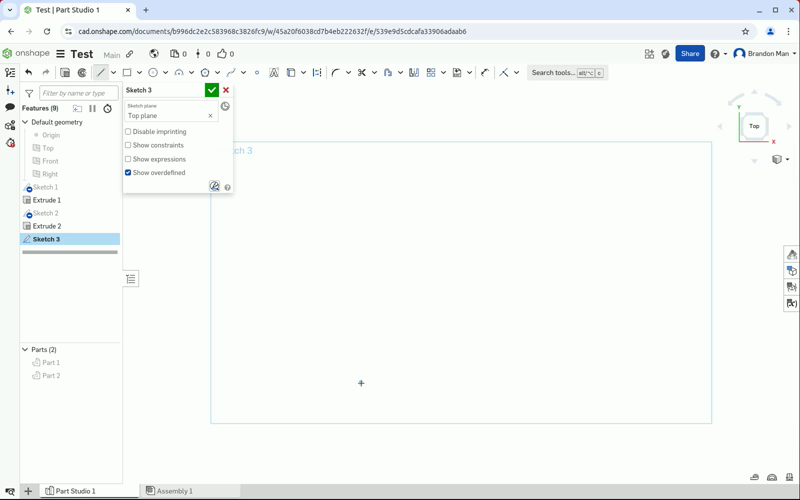
mouse_move(559, 382)
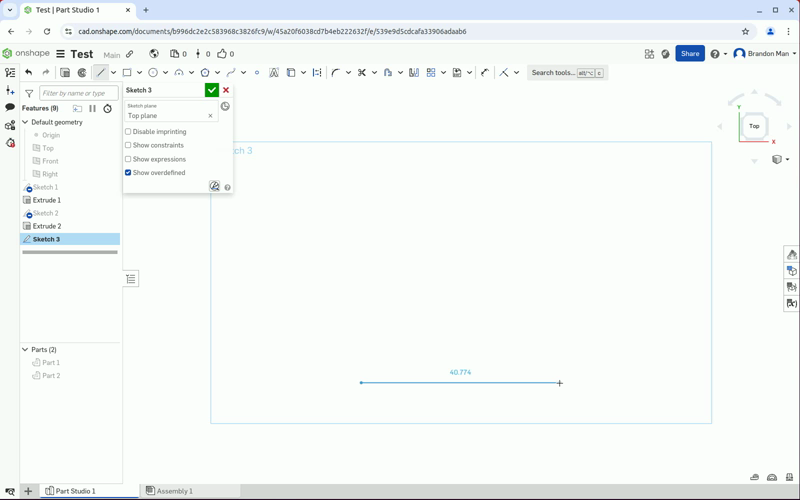
click(559, 382)
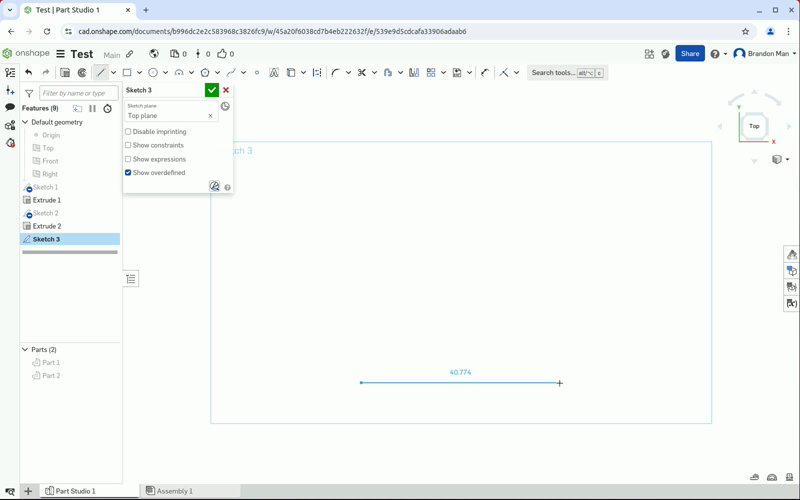
key_up(shift)
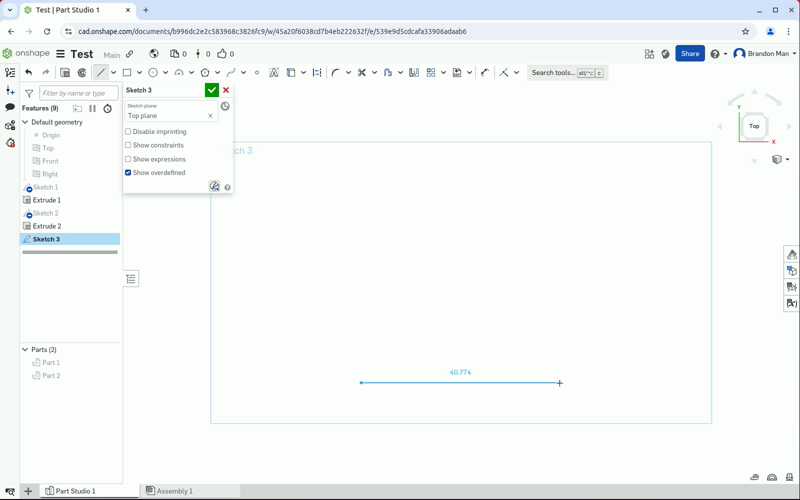
key_down(shift)
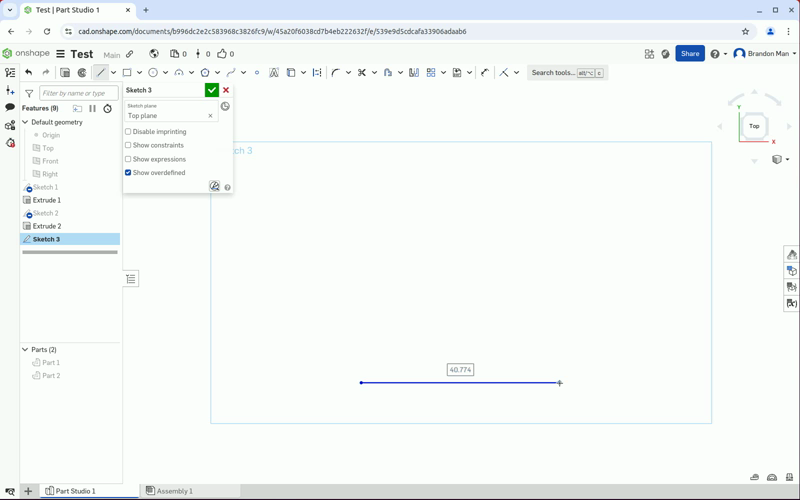
mouse_move(559, 184)
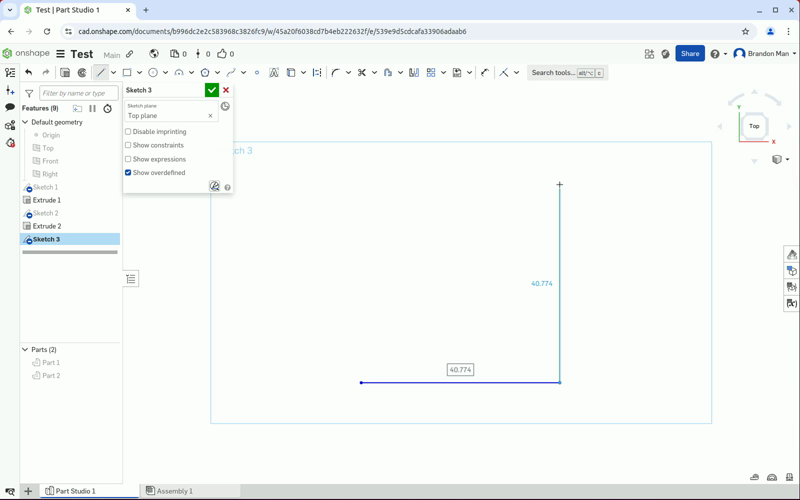
click(559, 184)
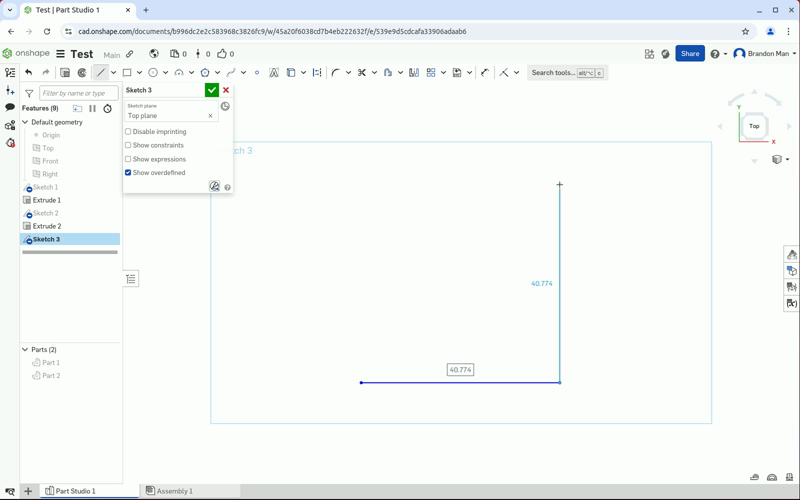
key_up(shift)
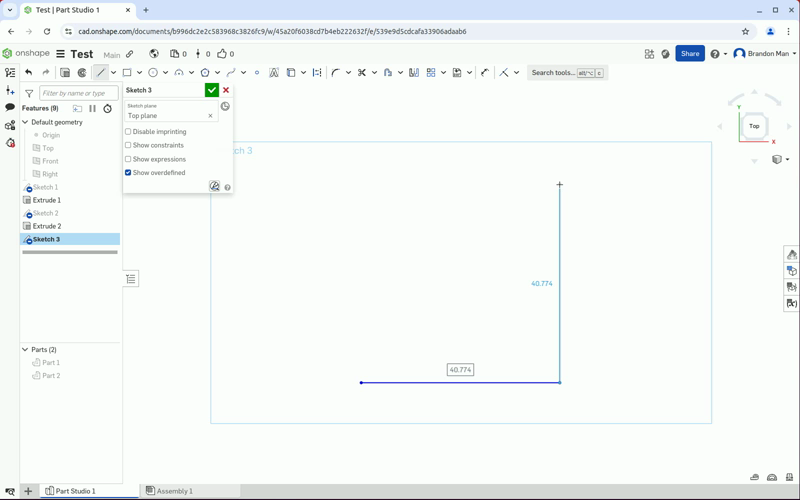
key_down(shift)
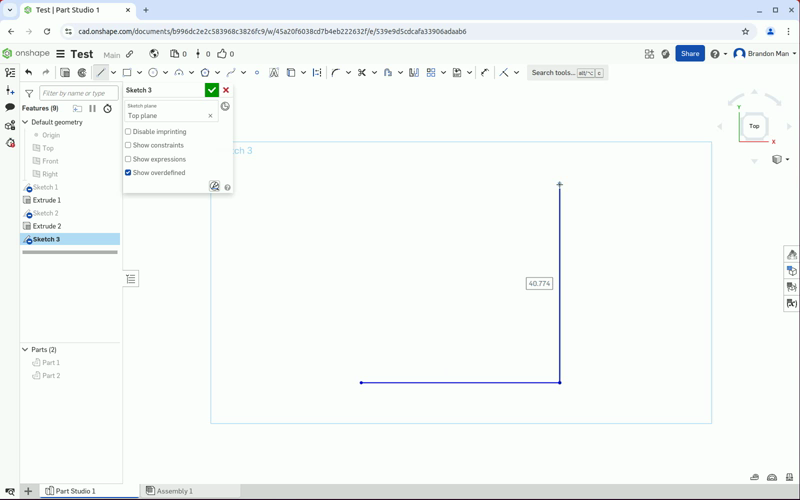
mouse_move(361, 184)
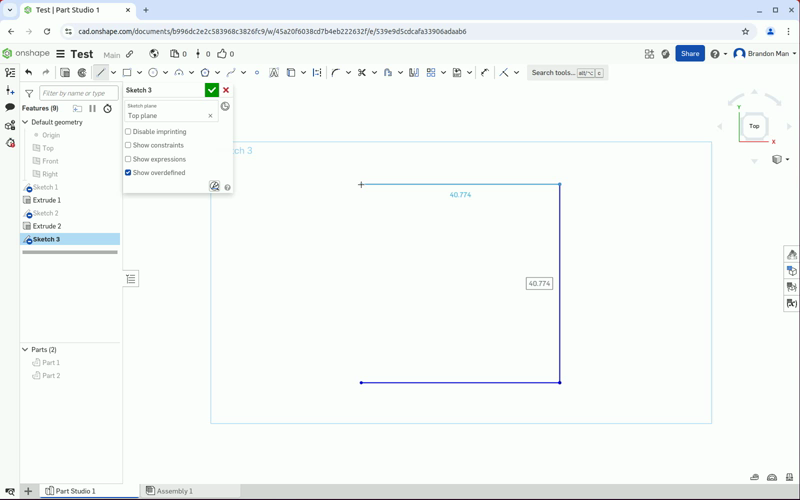
click(361, 184)
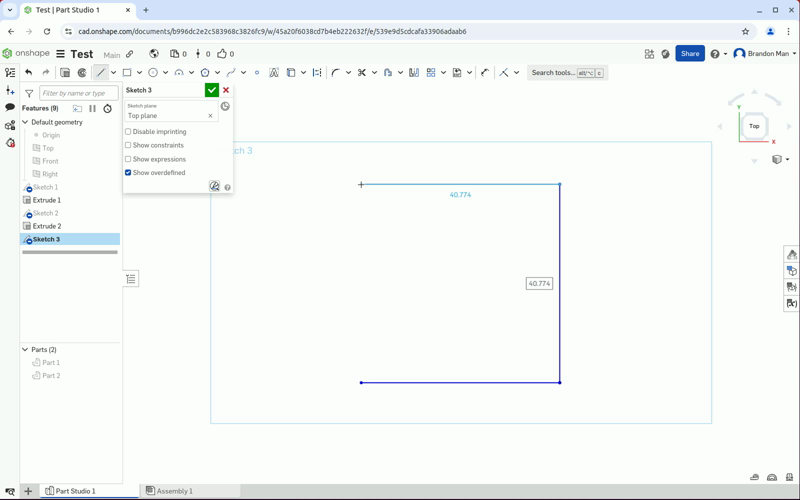
key_up(shift)
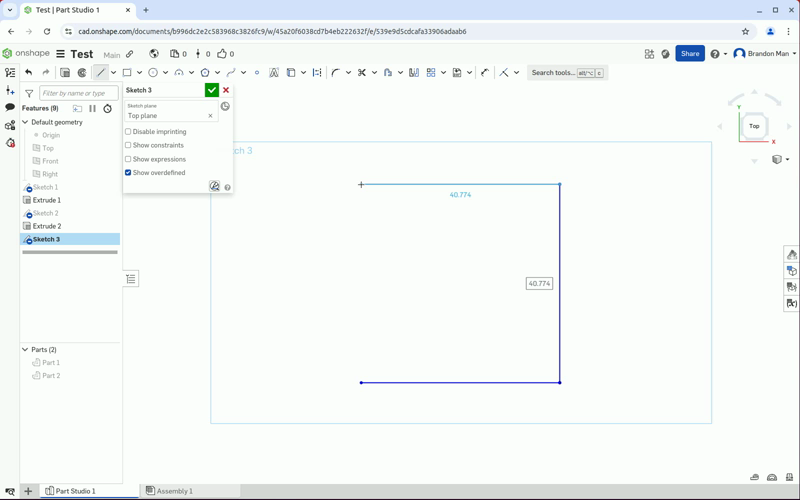
key_down(shift)
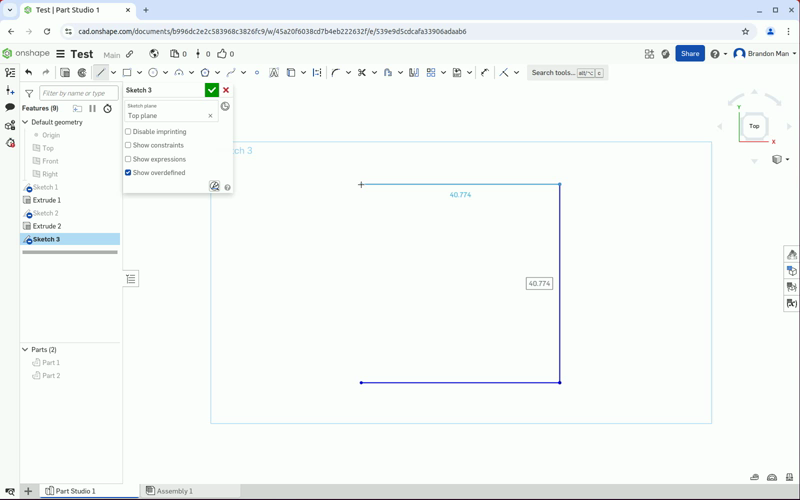
mouse_move(361, 382)
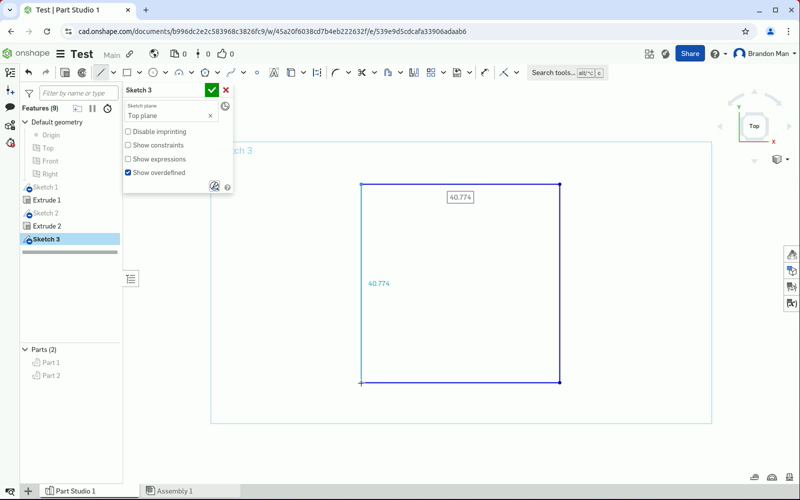
key_up(shift)
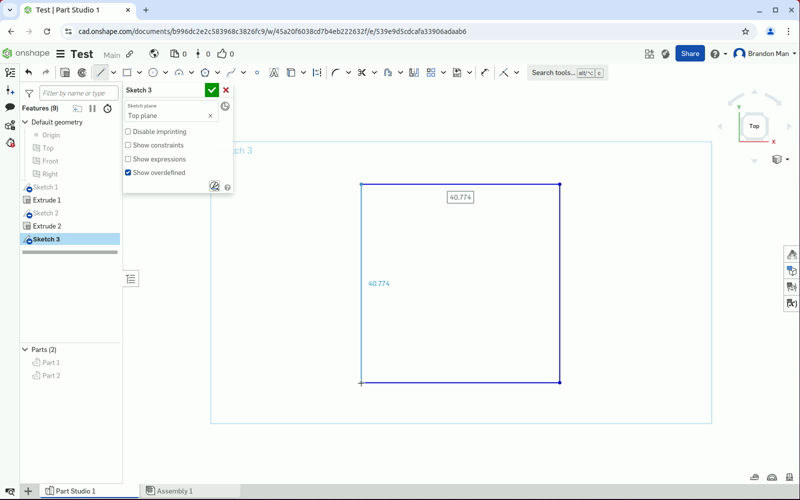
click(361, 382)
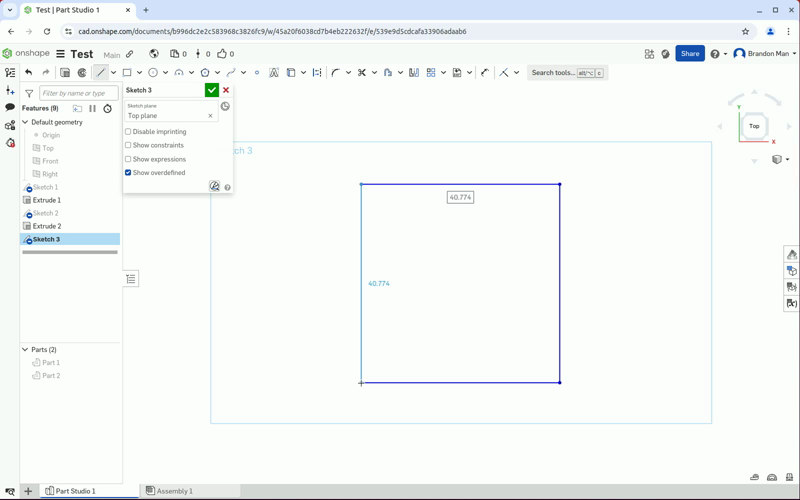
key(esc)
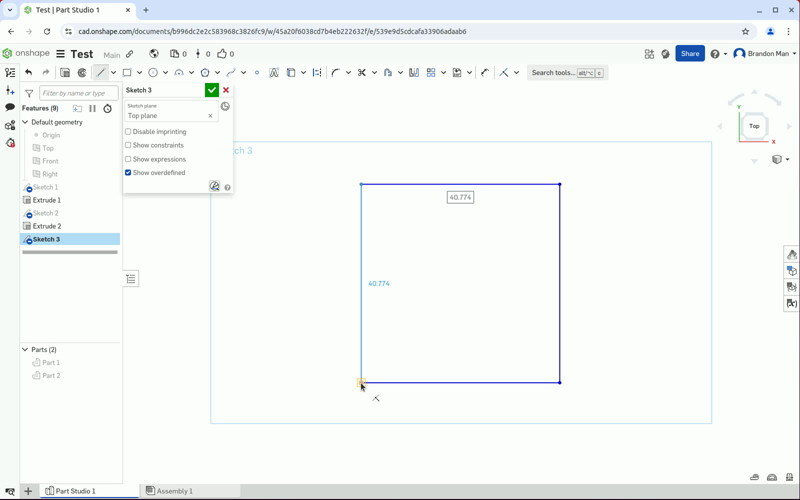
mouse_move(533, 264)
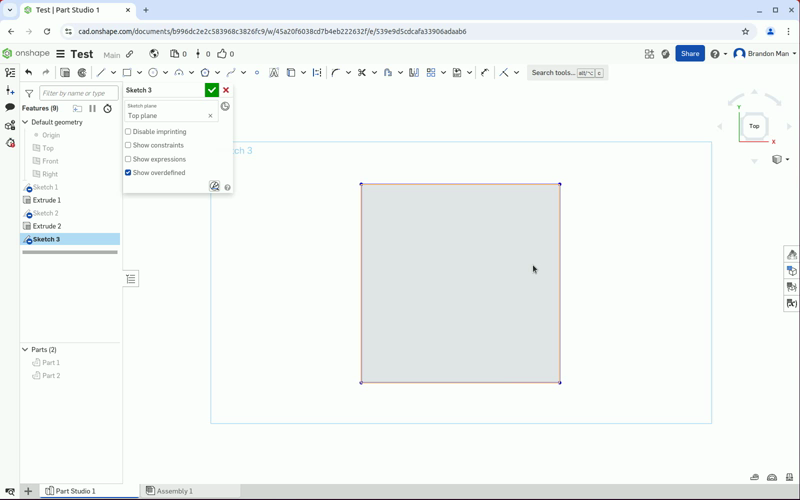
click(533, 264)
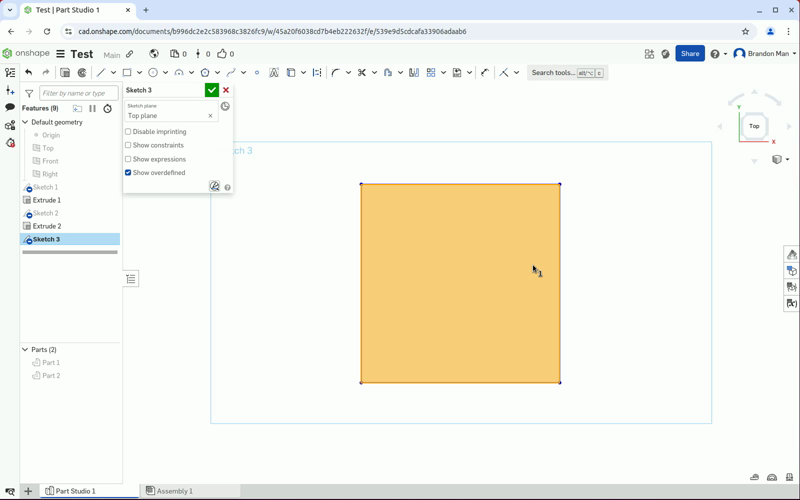
mouse_move(73, 352)
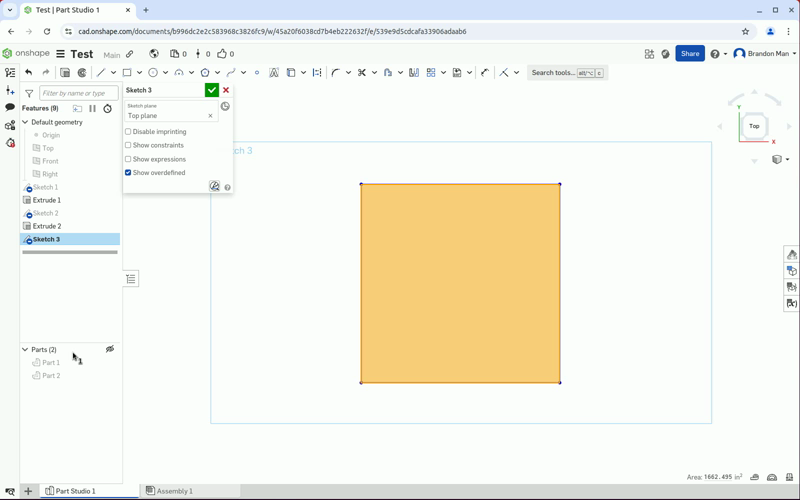
key(shift+y)
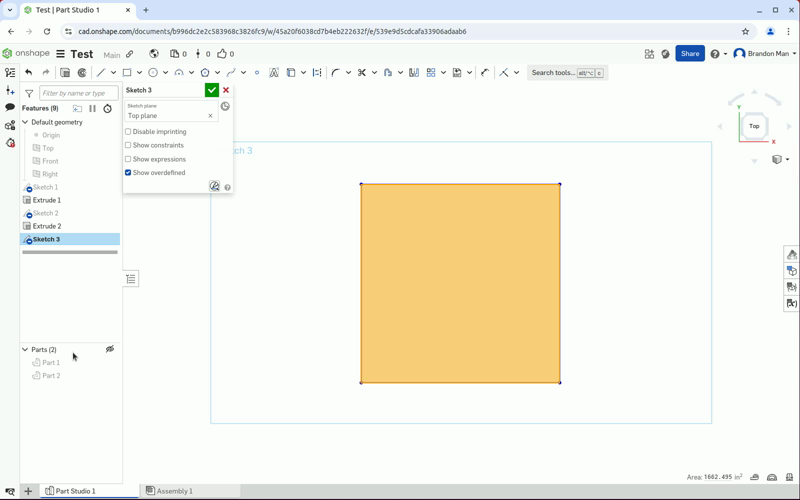
key(shift+e)
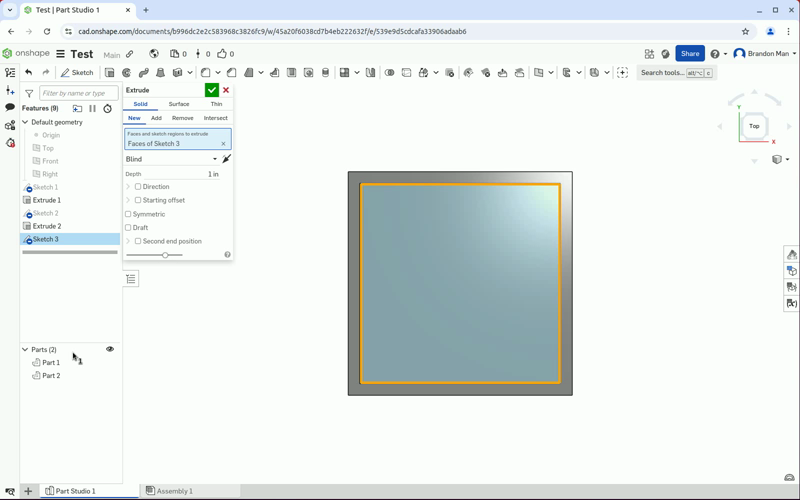
mouse_move(143, 106)
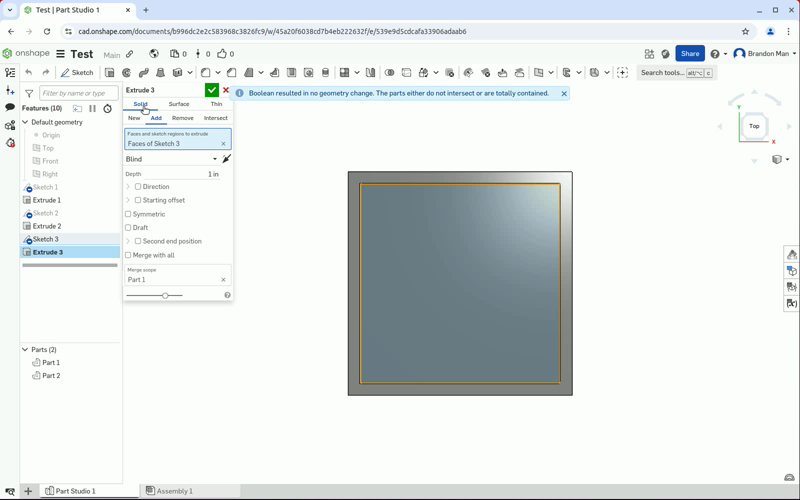
click(143, 106)
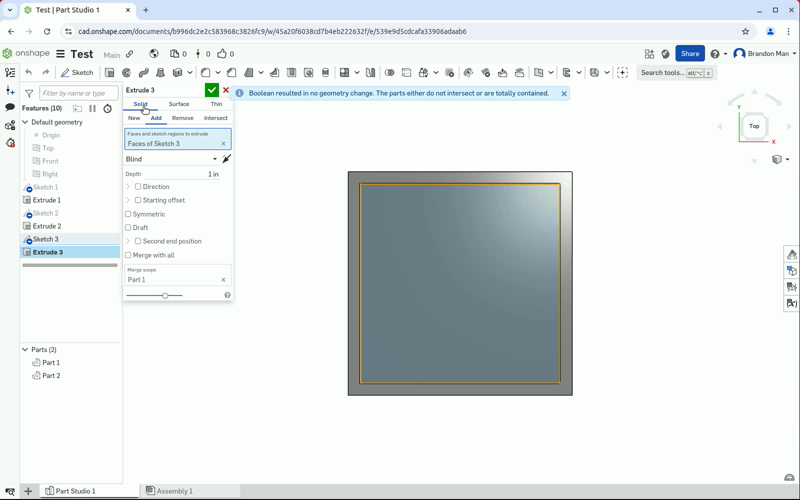
mouse_move(137, 120)
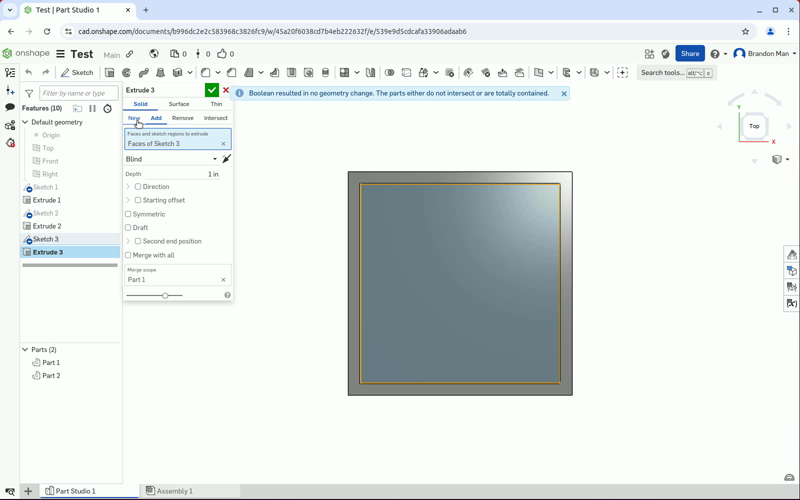
click(137, 120)
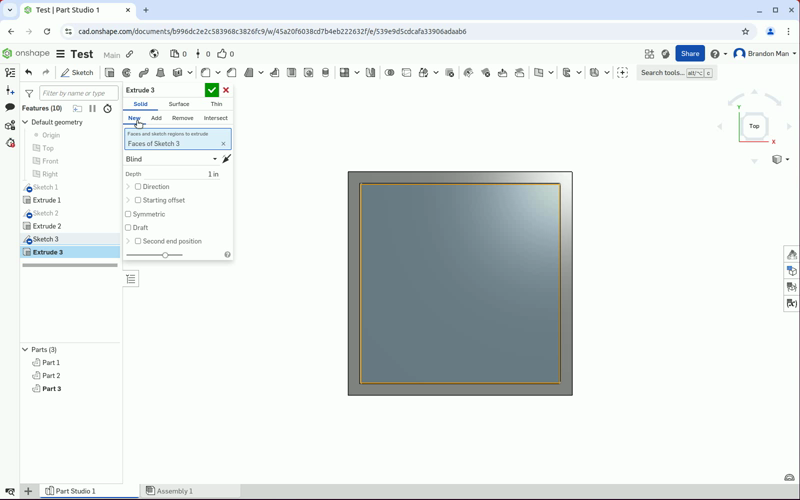
key(tab, 4)
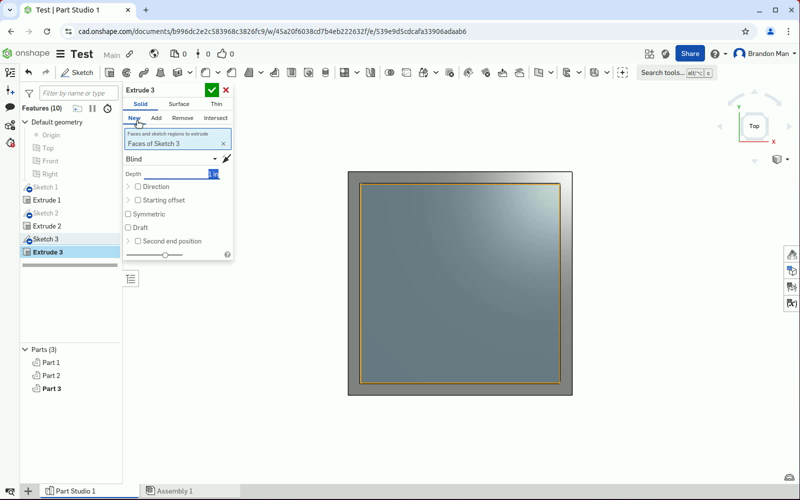
text(-1.926)
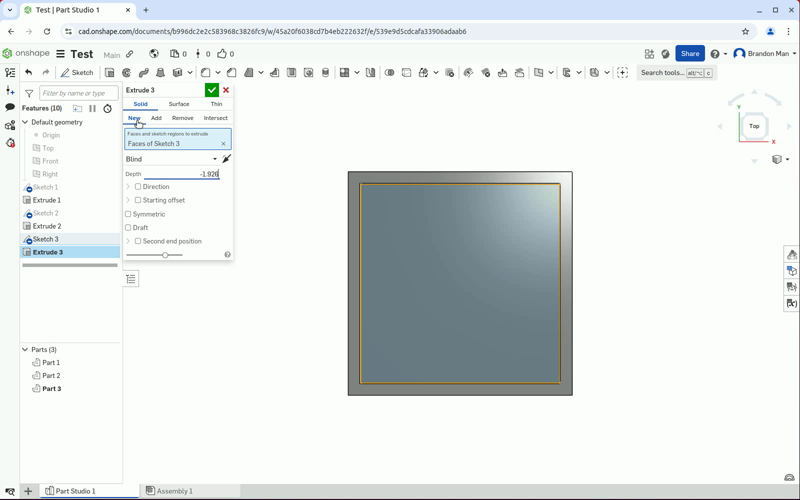
key(enter)
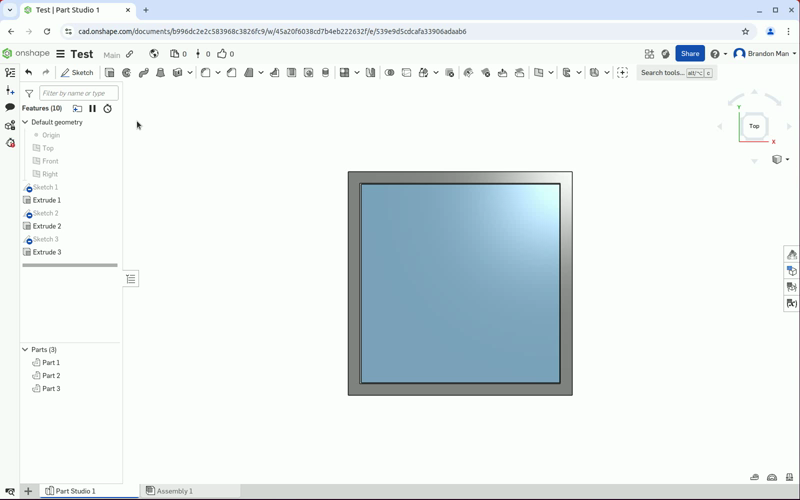
key(shift+h)
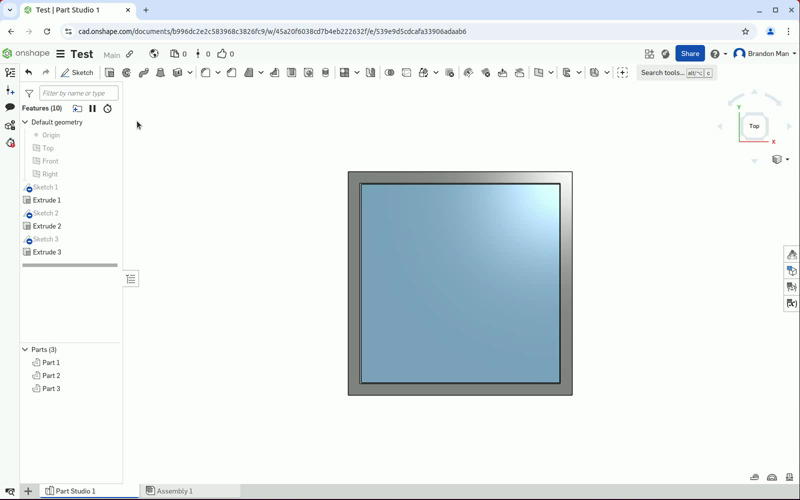
key(shift+h)
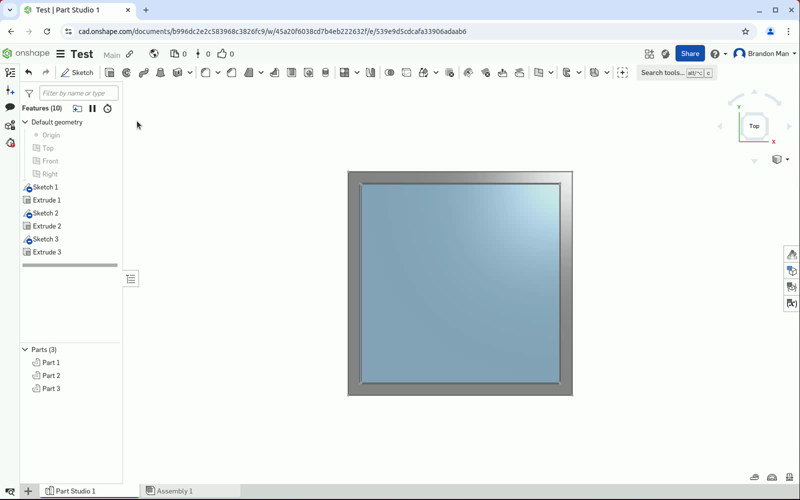
key(shift+7)
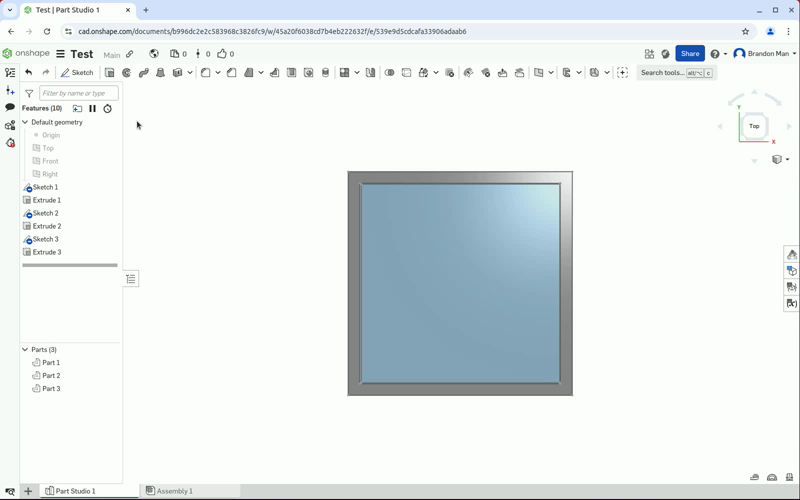
key(up, 3)
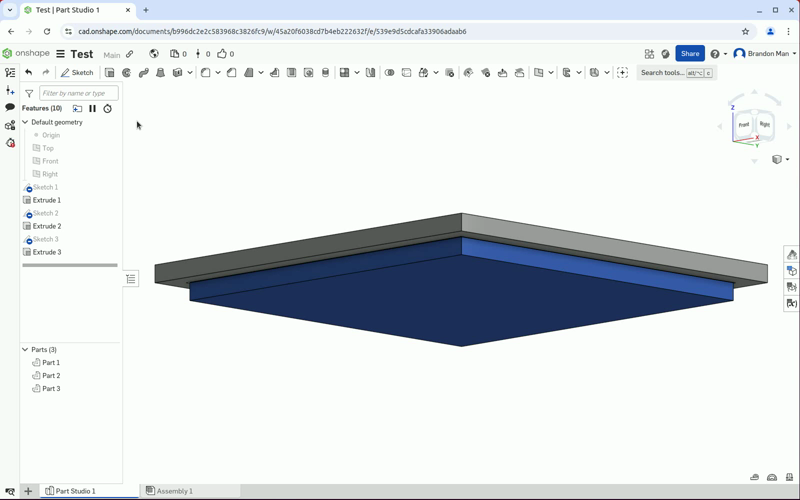
key(left, 3)
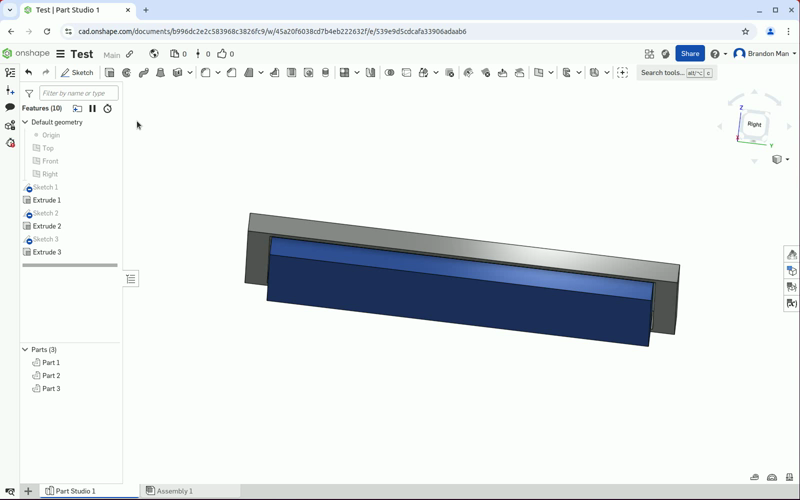
key(right, 3)
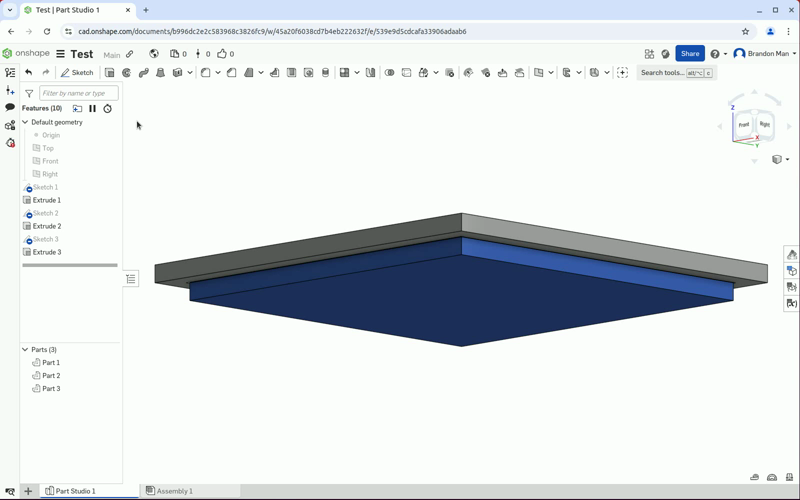
key(down, 3)
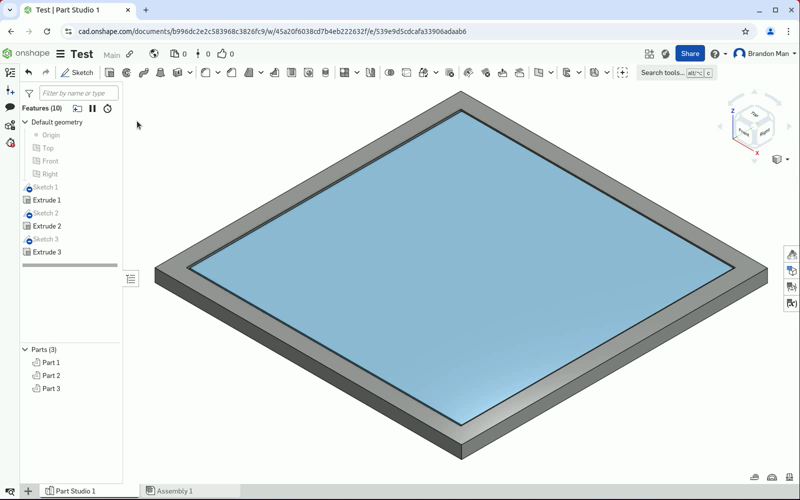
mouse_move(73, 189)
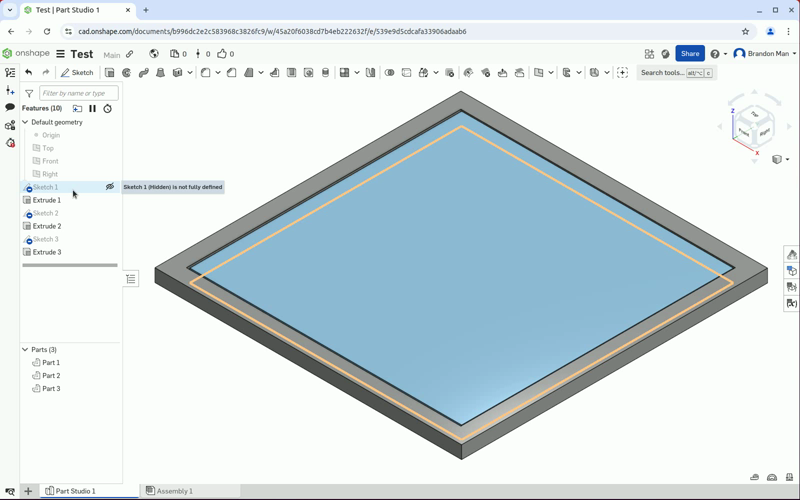
click(73, 189)